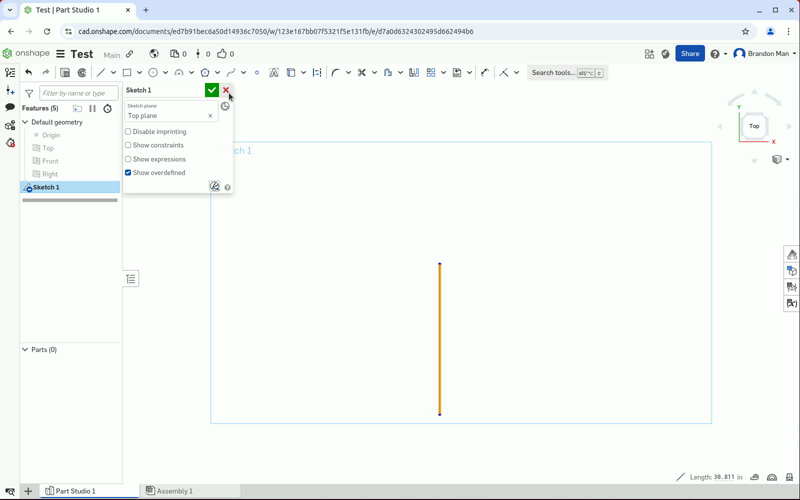
key(shift+h)
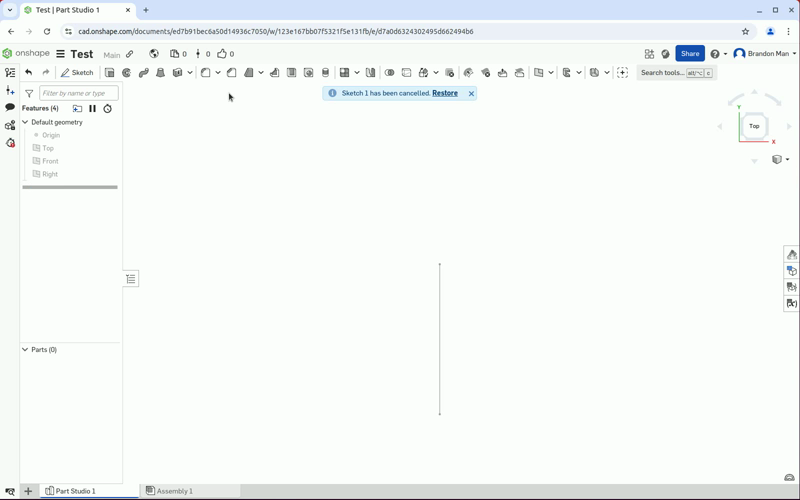
mouse_move(73, 352)
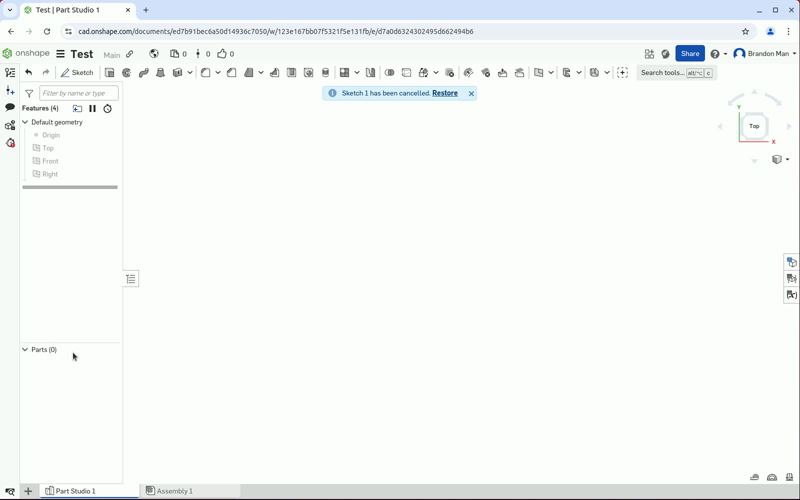
key(y)
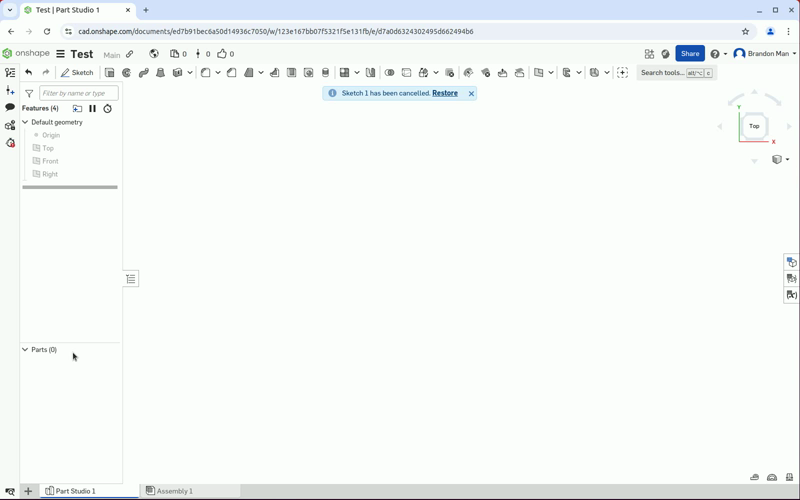
key(shift+p)
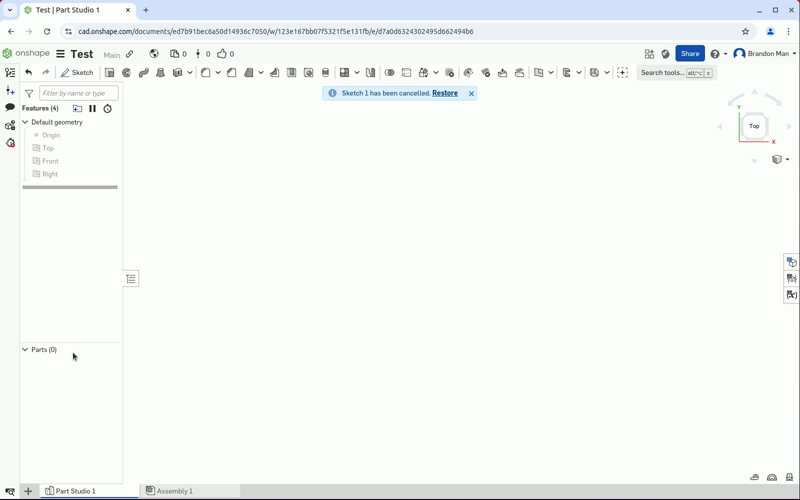
key(space)
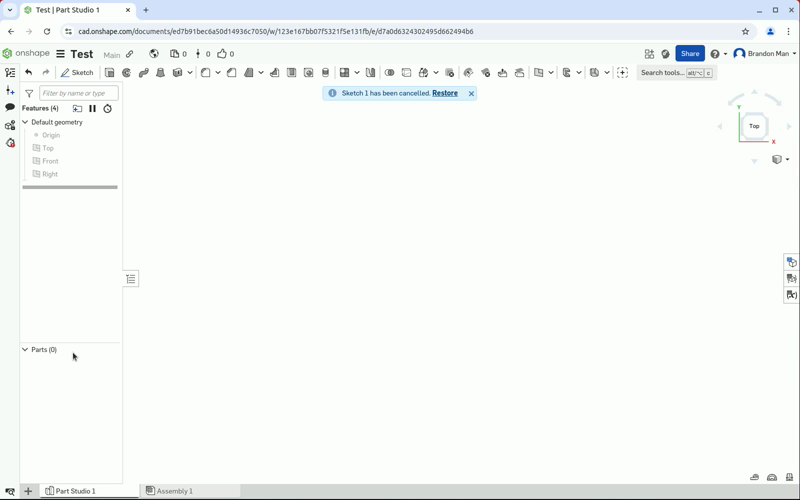
key_down(shift)
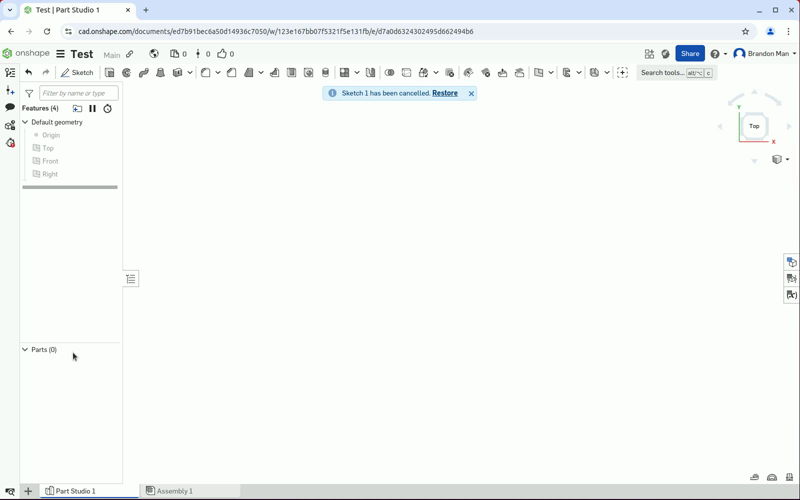
key(up)
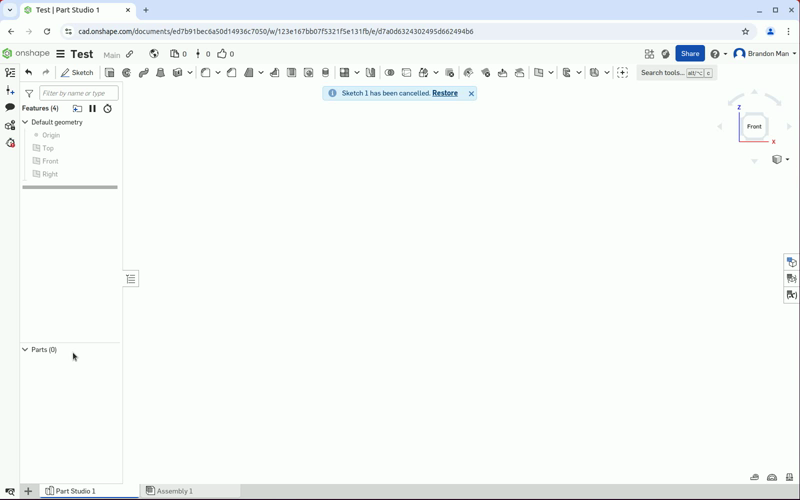
key_up(shift)
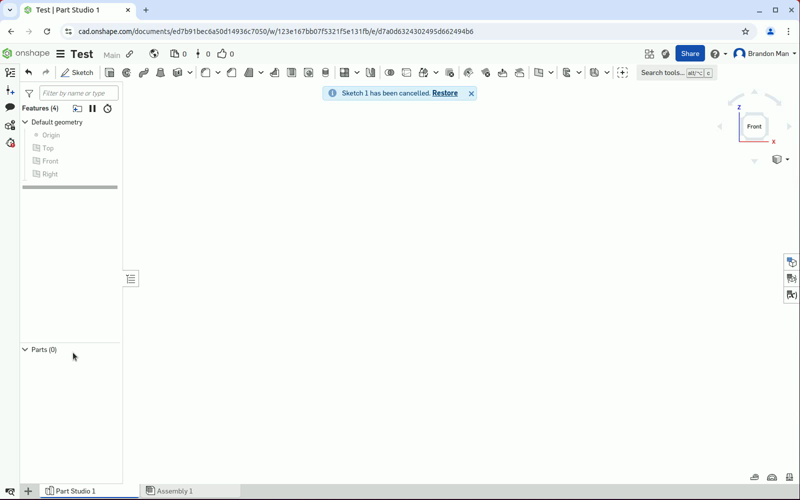
mouse_move(73, 352)
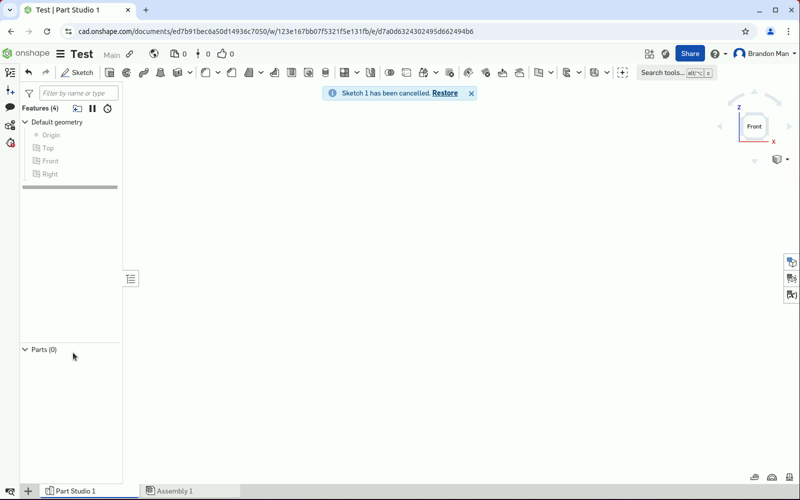
key(shift+y)
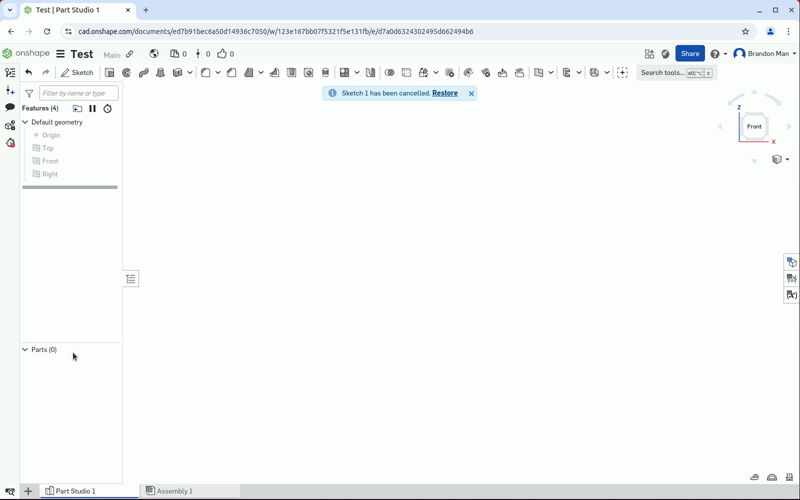
key(shift+s)
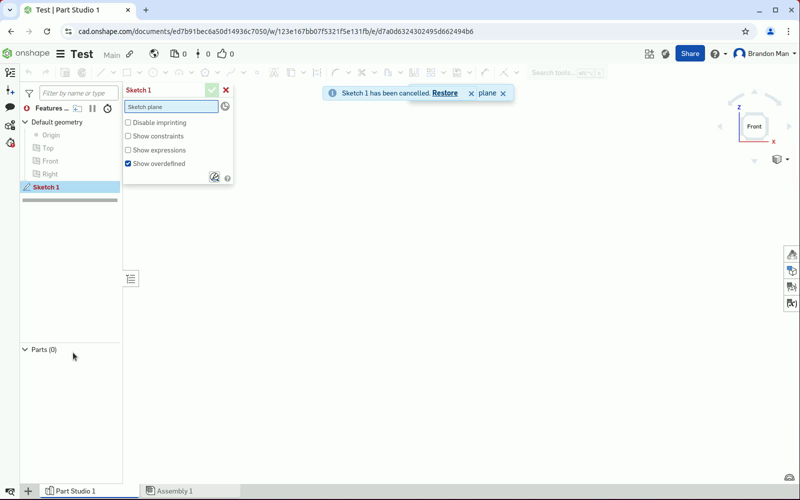
mouse_move(73, 163)
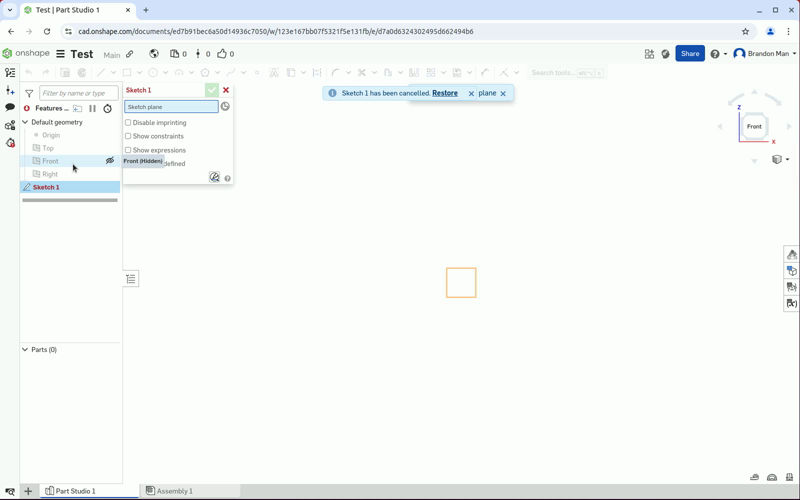
click(73, 163)
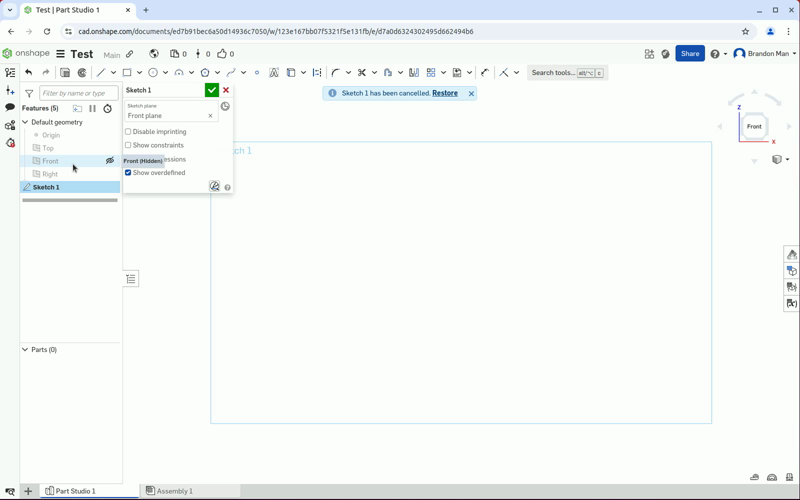
mouse_move(73, 352)
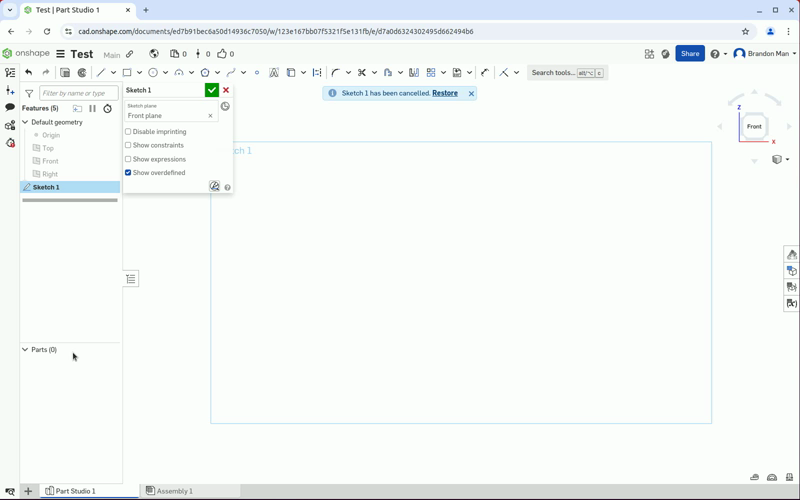
key(y)
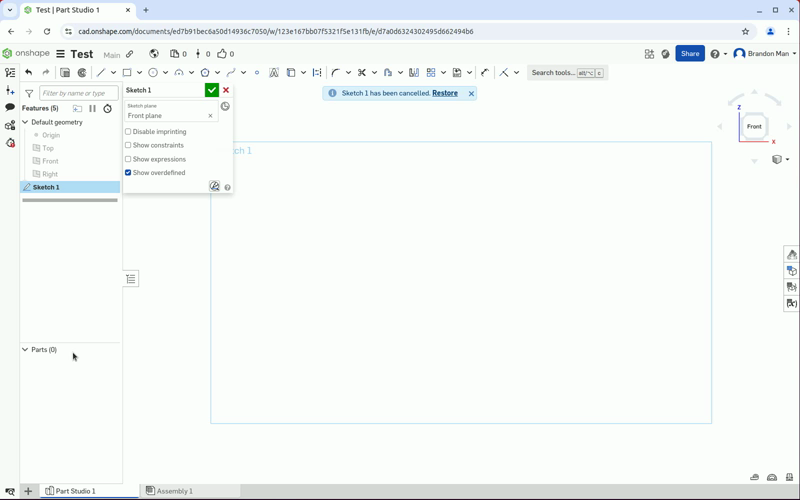
key(l)
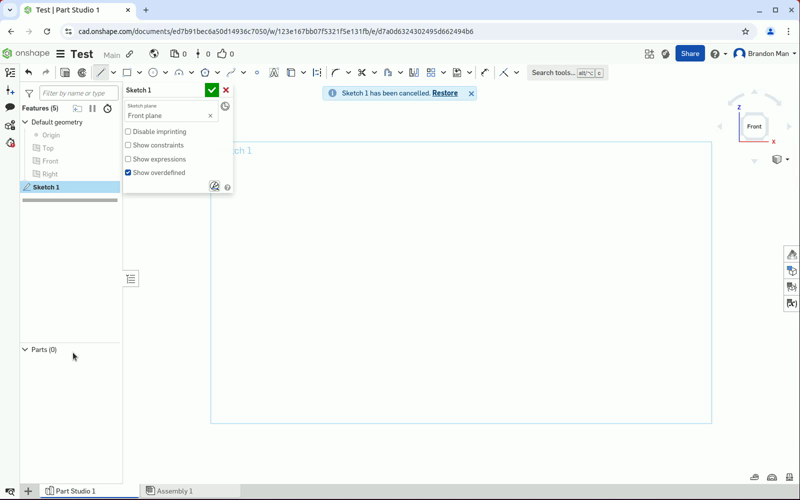
key_down(shift)
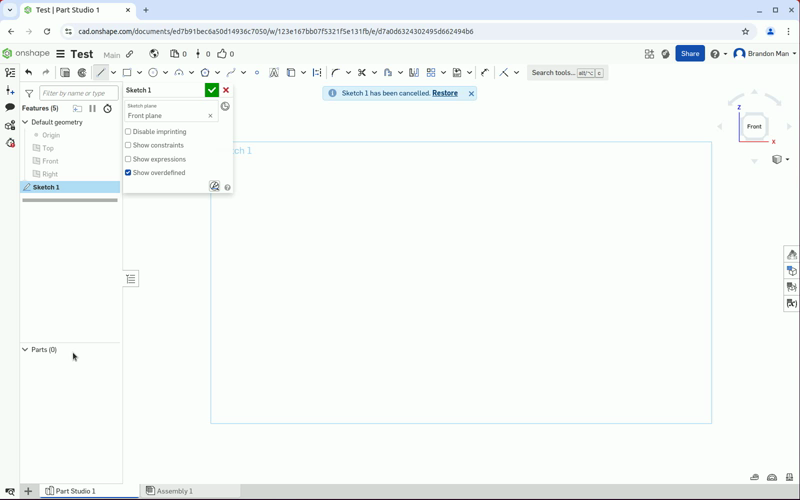
mouse_move(376, 395)
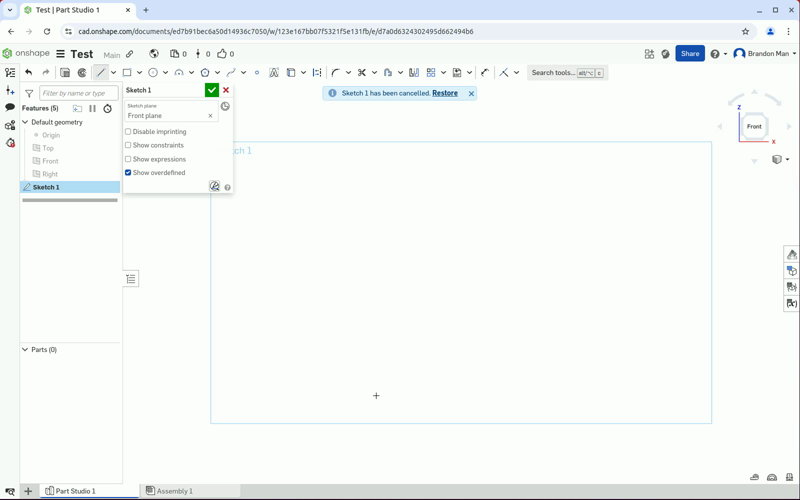
click(376, 395)
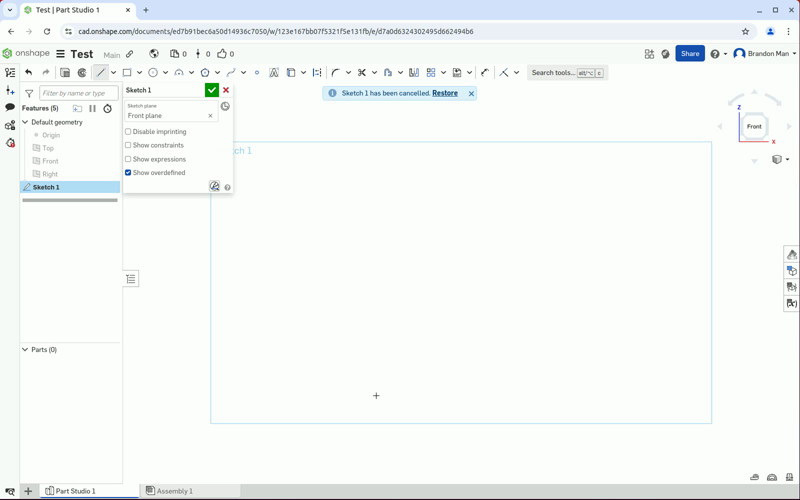
key_up(shift)
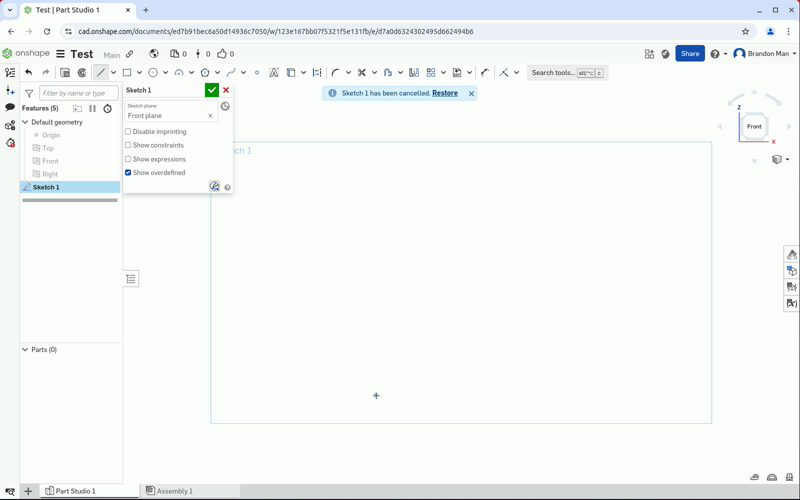
key_down(shift)
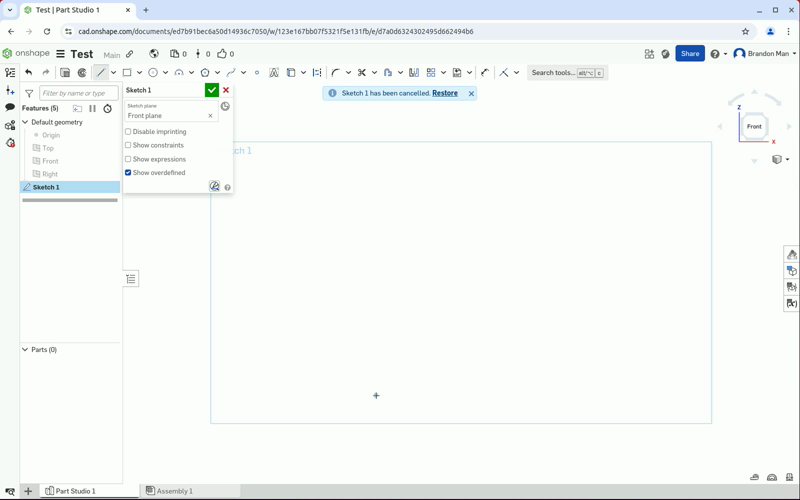
mouse_move(460, 395)
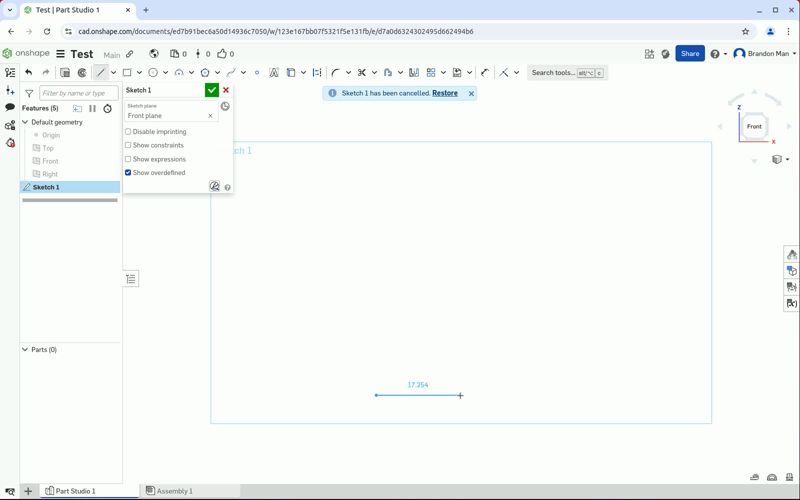
click(460, 395)
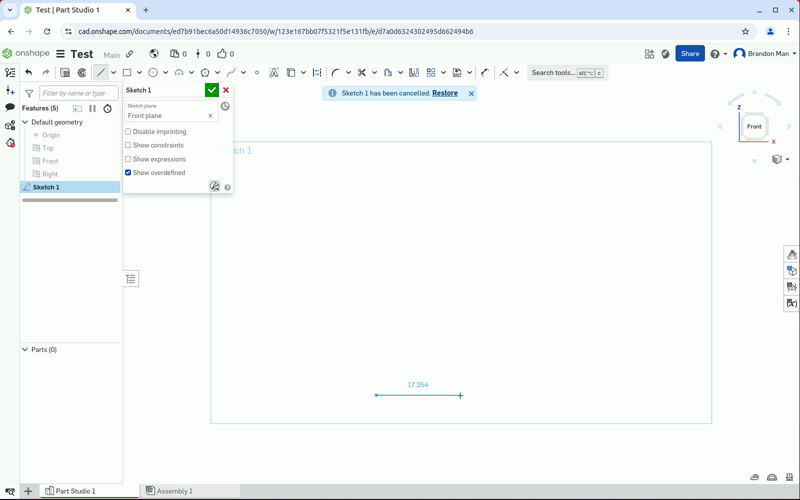
key_up(shift)
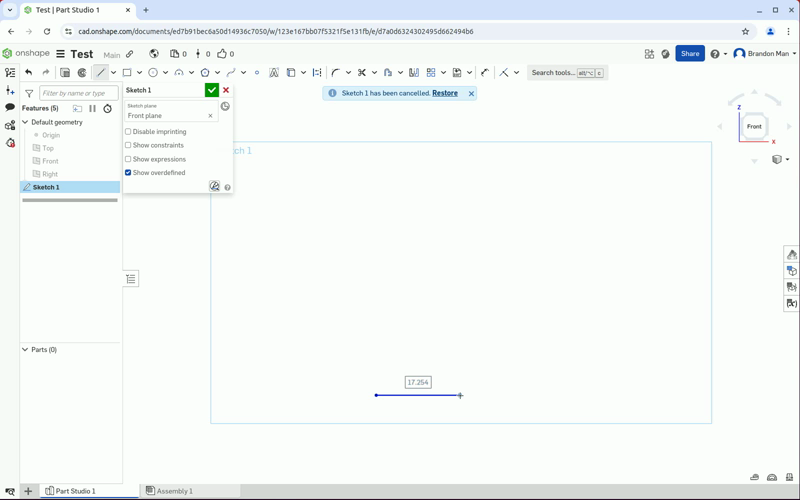
key_down(shift)
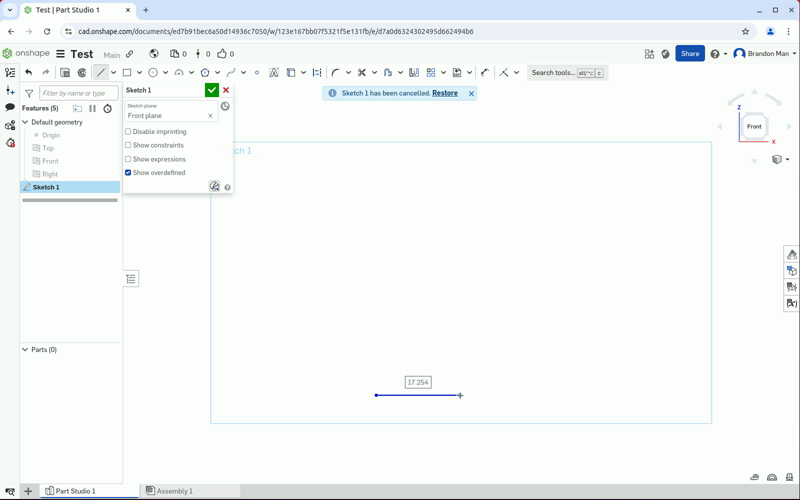
mouse_move(460, 282)
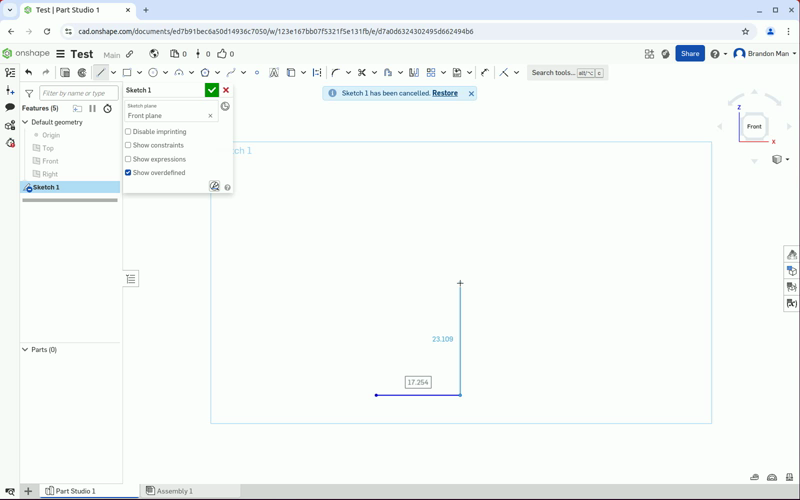
click(460, 282)
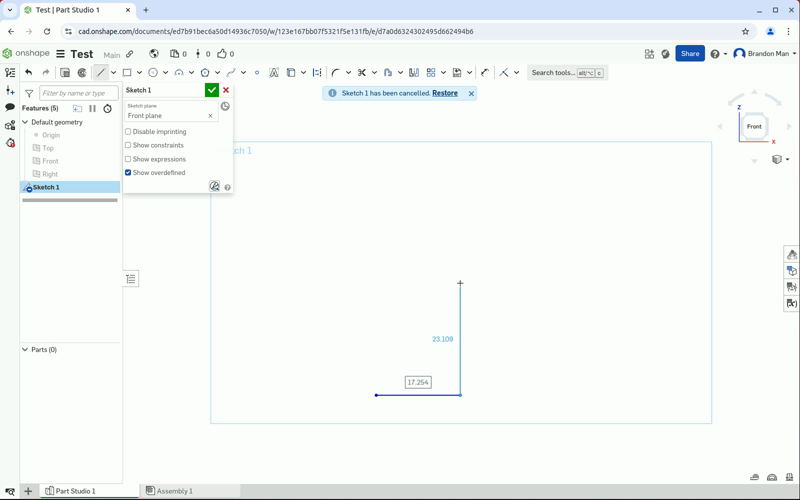
key_up(shift)
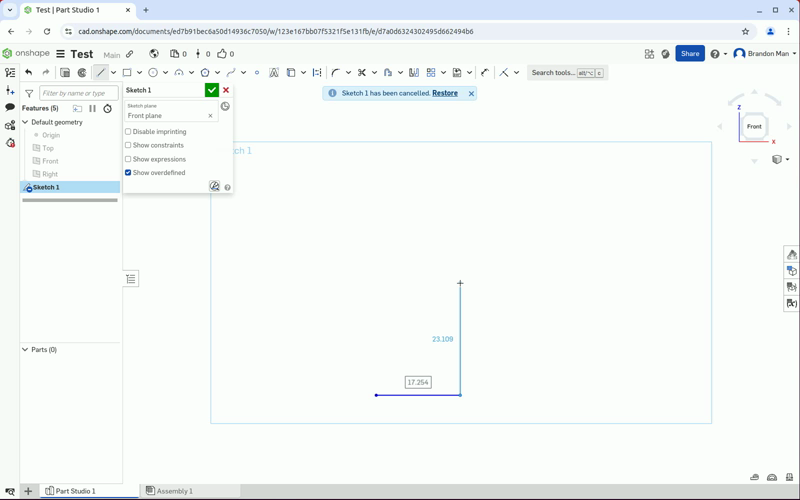
key_down(shift)
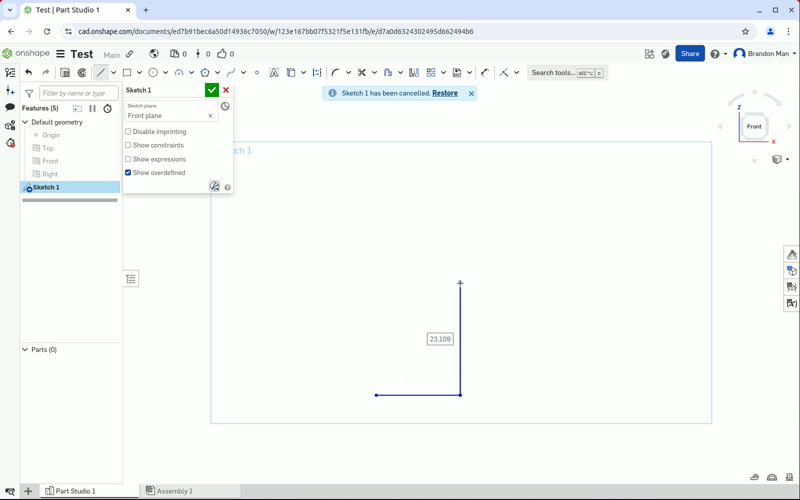
mouse_move(376, 282)
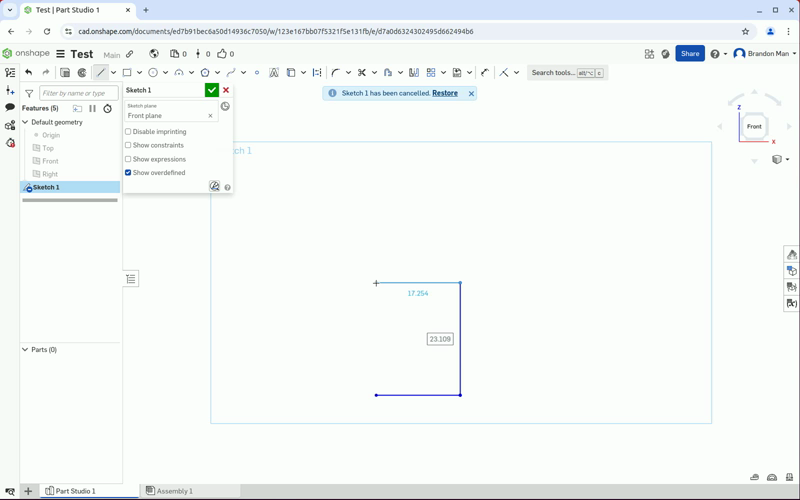
click(376, 282)
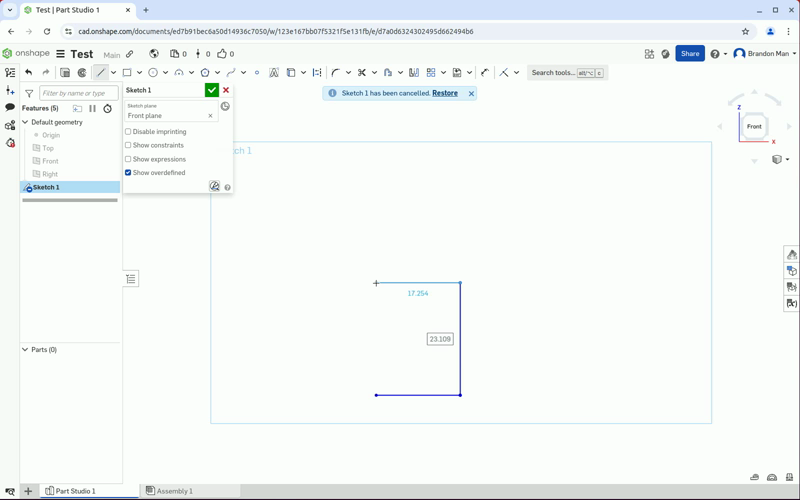
key_up(shift)
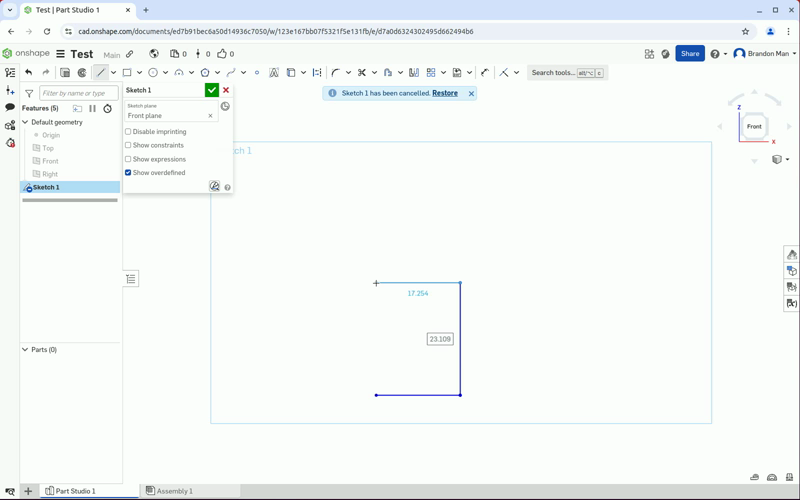
key_down(shift)
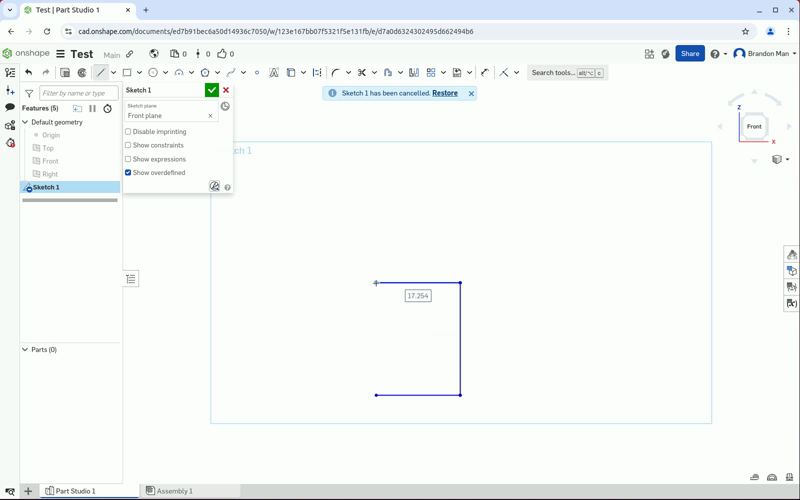
mouse_move(376, 395)
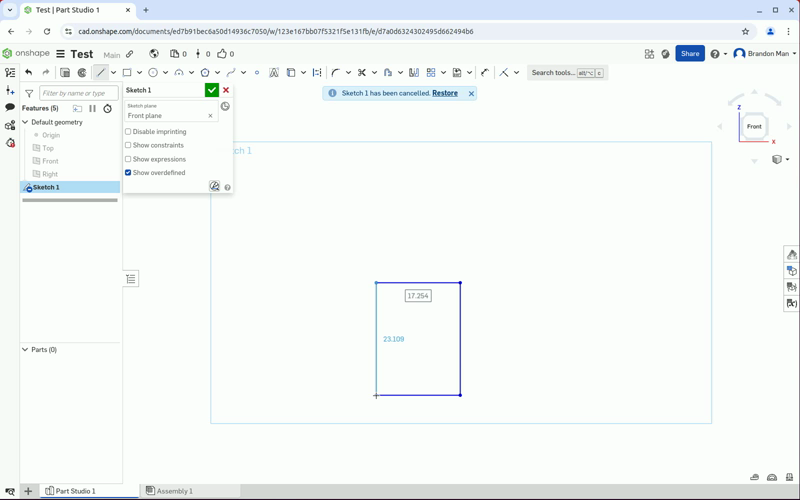
key_up(shift)
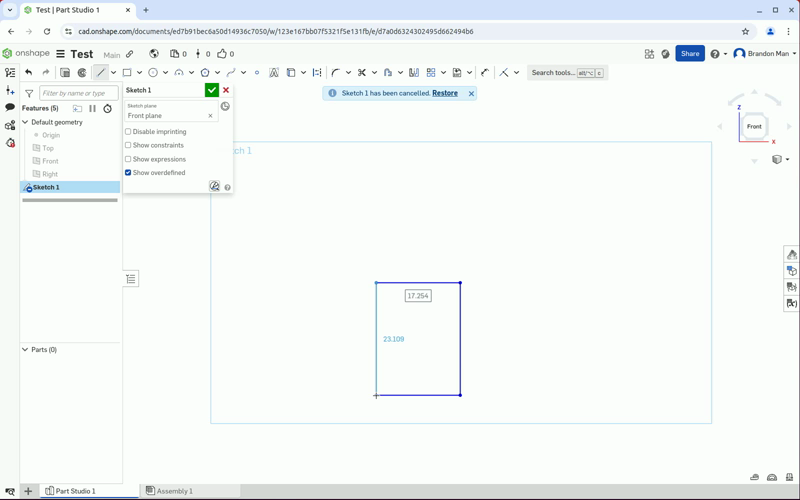
click(376, 395)
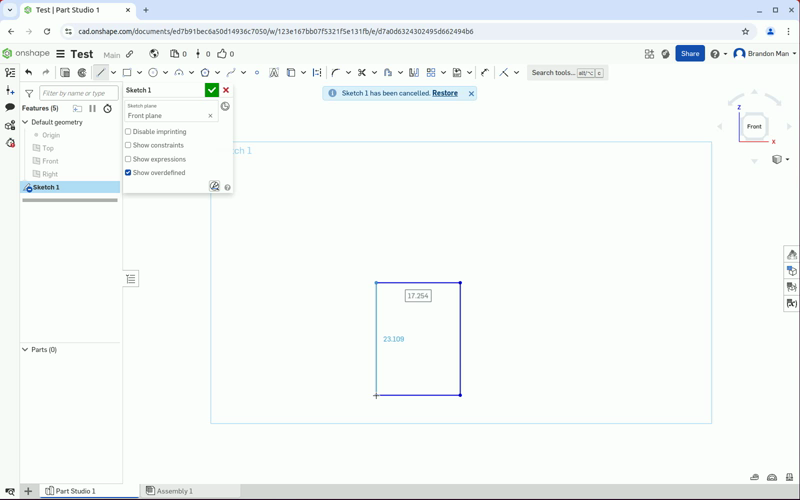
key(esc)
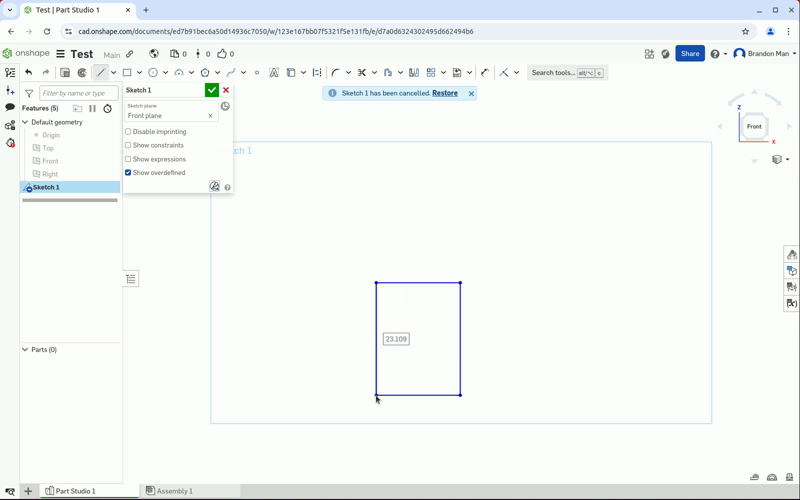
mouse_move(438, 328)
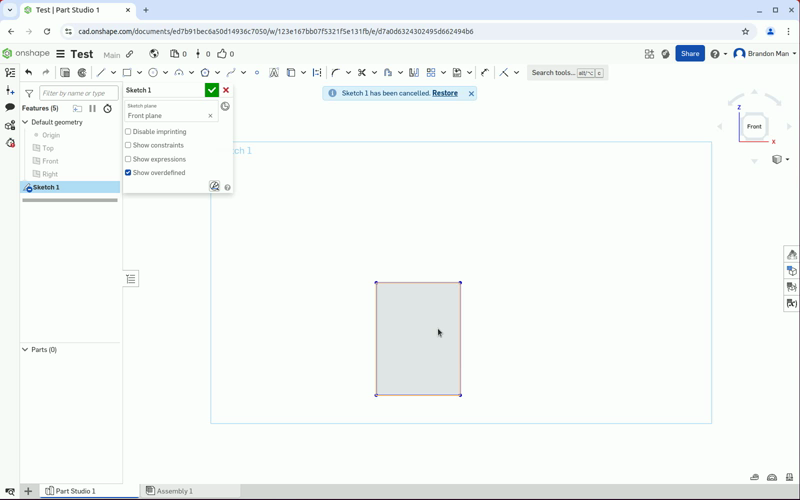
click(438, 328)
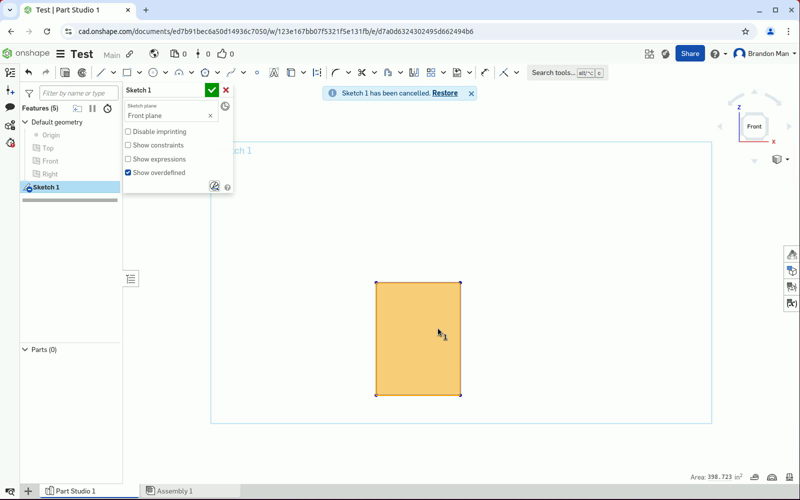
mouse_move(73, 352)
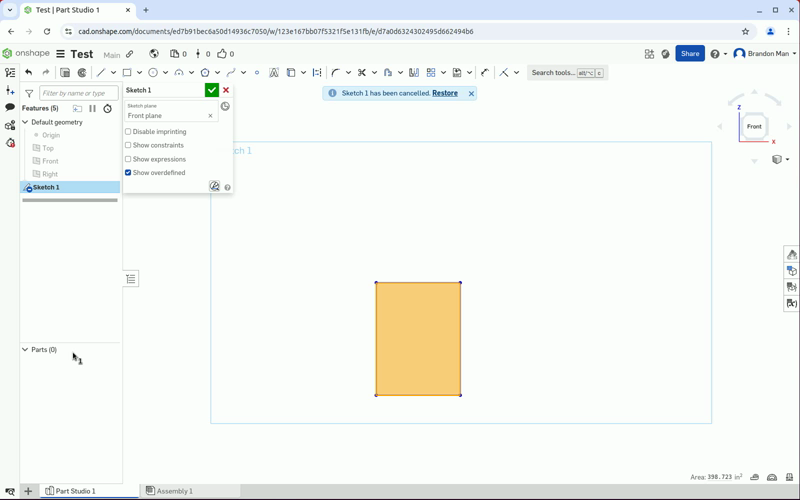
key(shift+y)
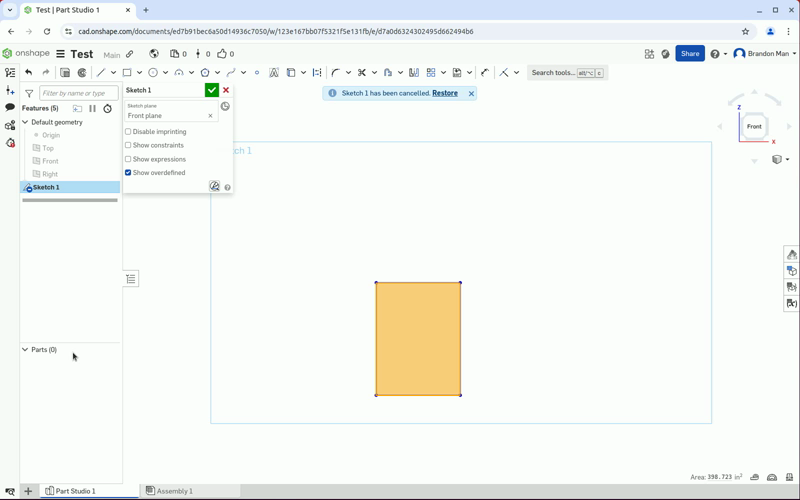
key(shift+e)
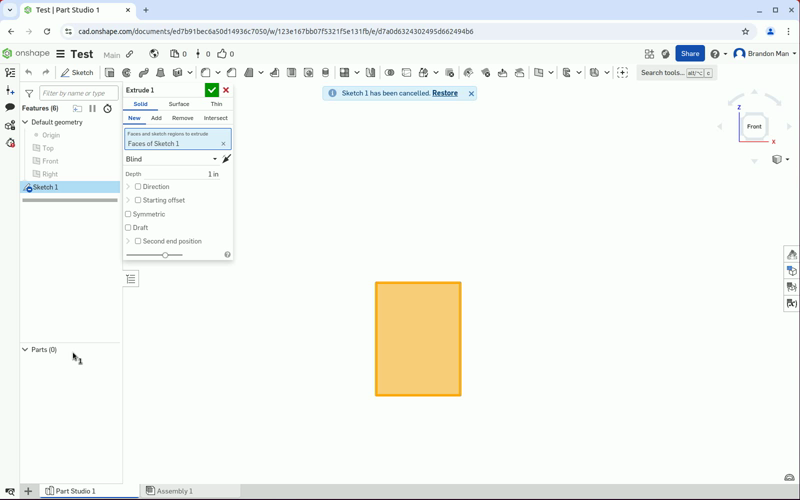
mouse_move(143, 106)
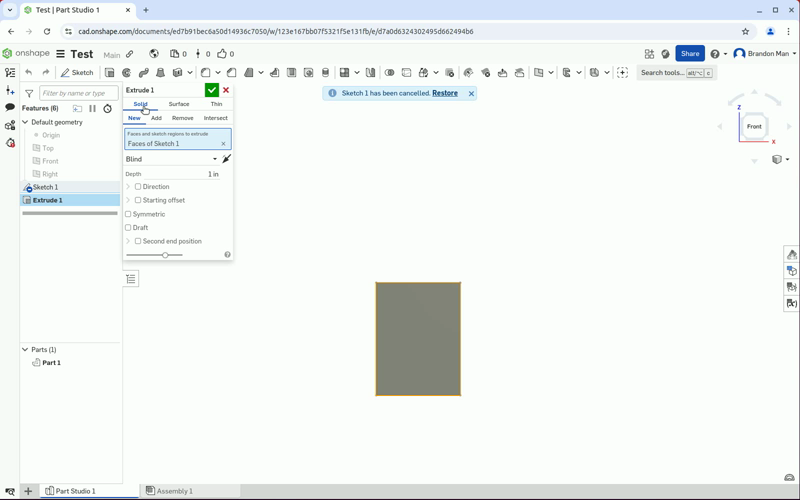
click(143, 106)
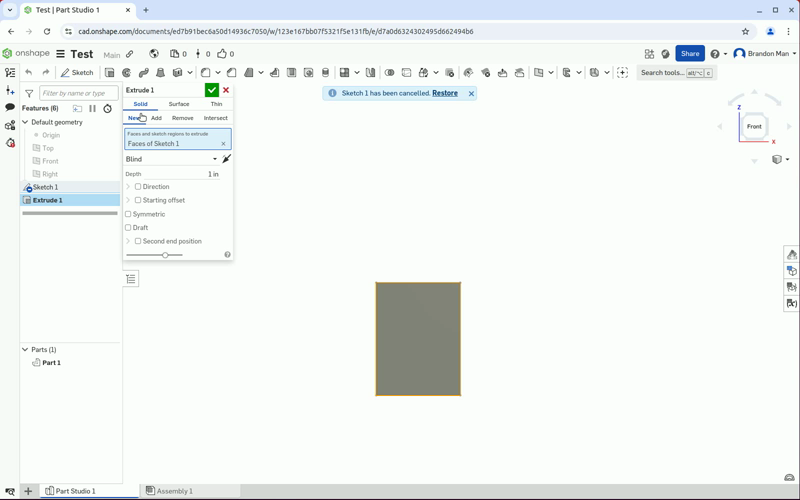
mouse_move(137, 120)
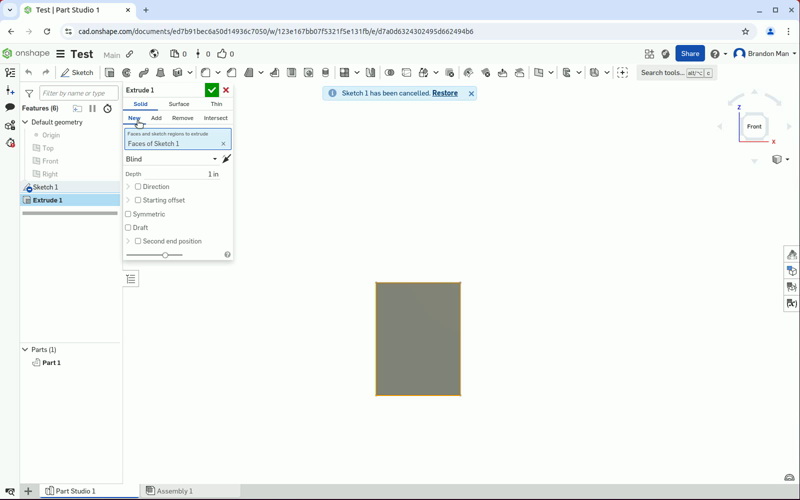
click(137, 120)
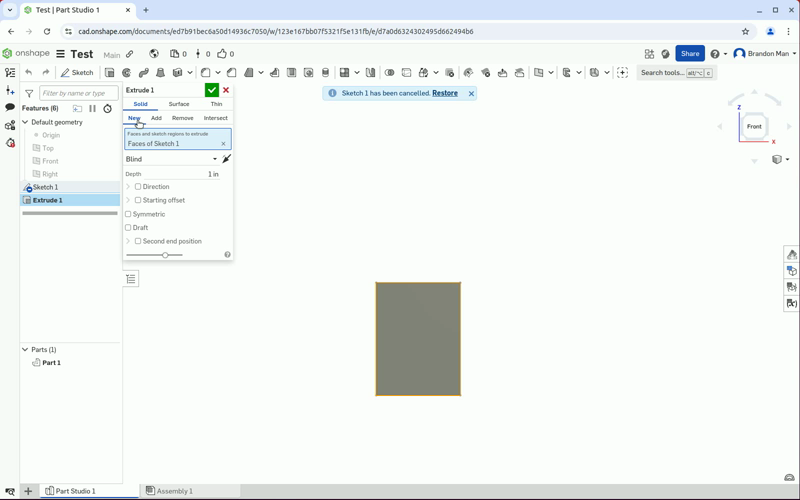
key(tab, 4)
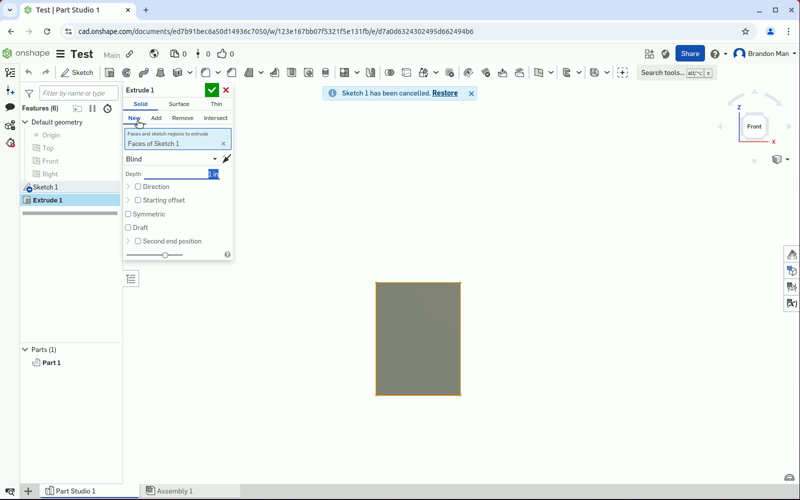
text(5.777)
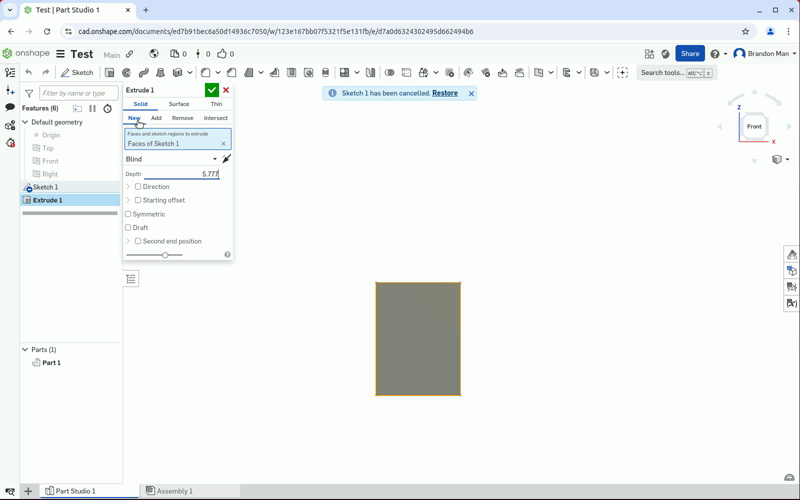
key(enter)
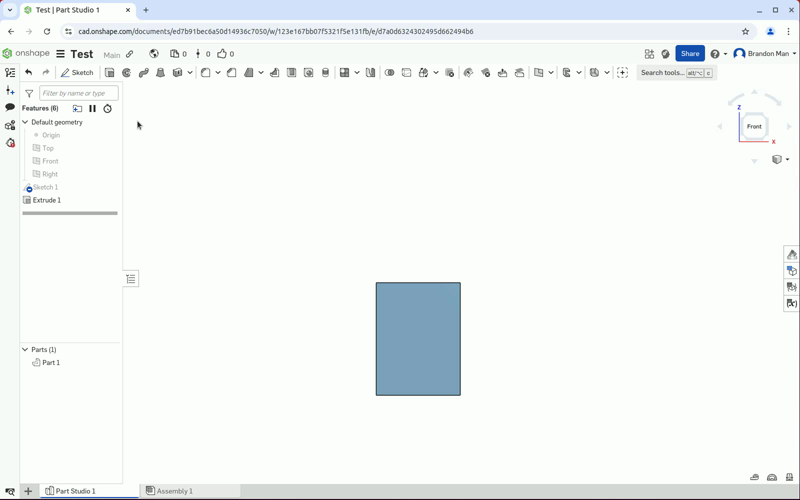
key(shift+h)
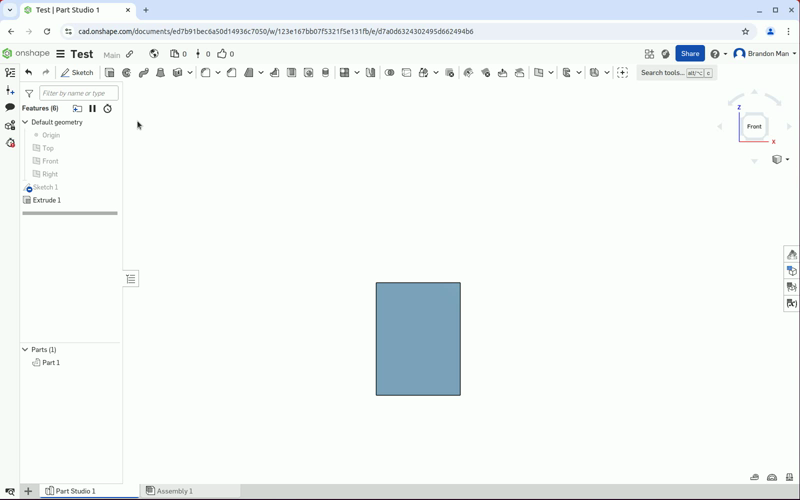
key(shift+h)
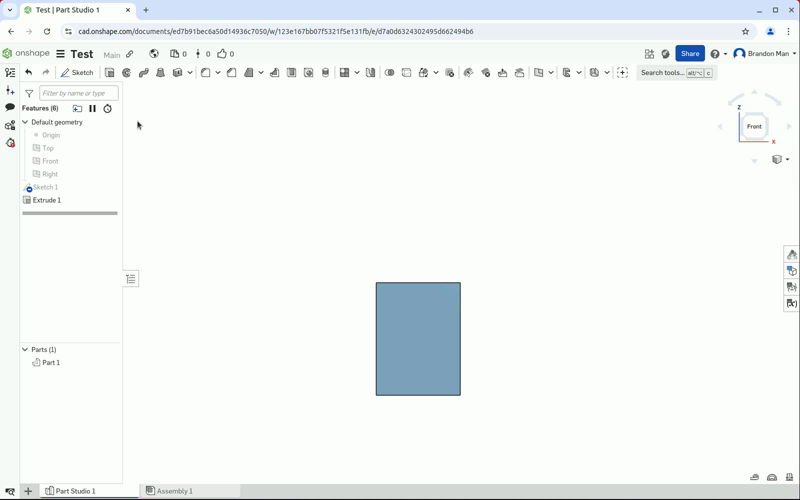
mouse_move(73, 189)
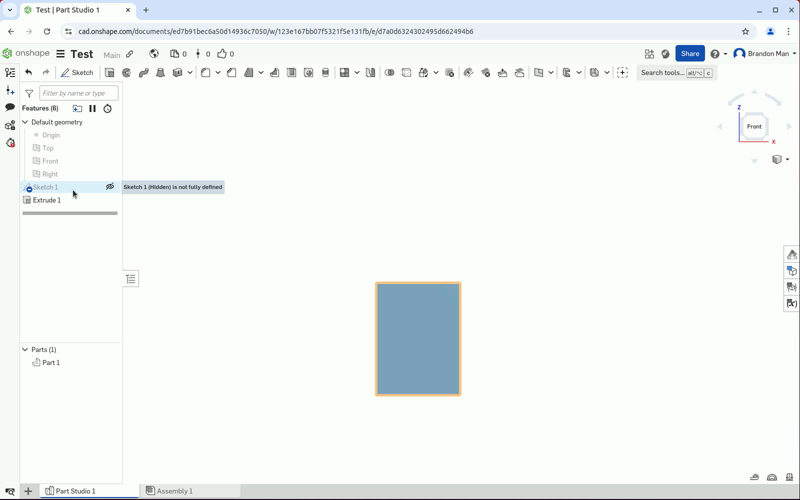
click(73, 189)
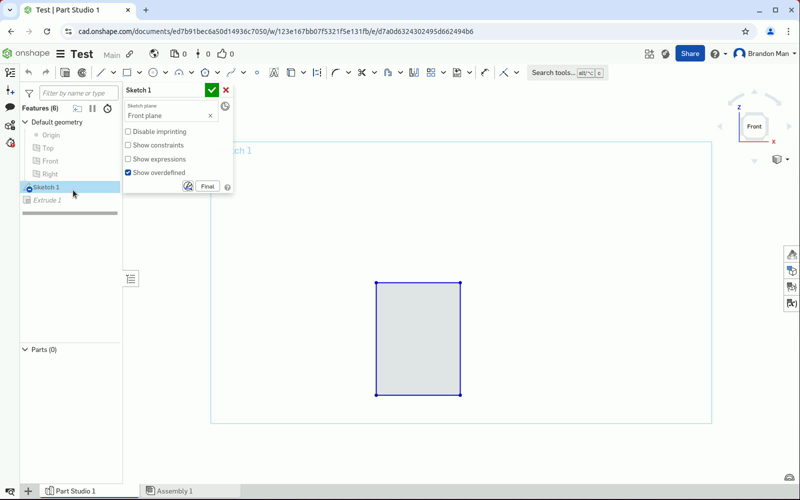
mouse_move(229, 92)
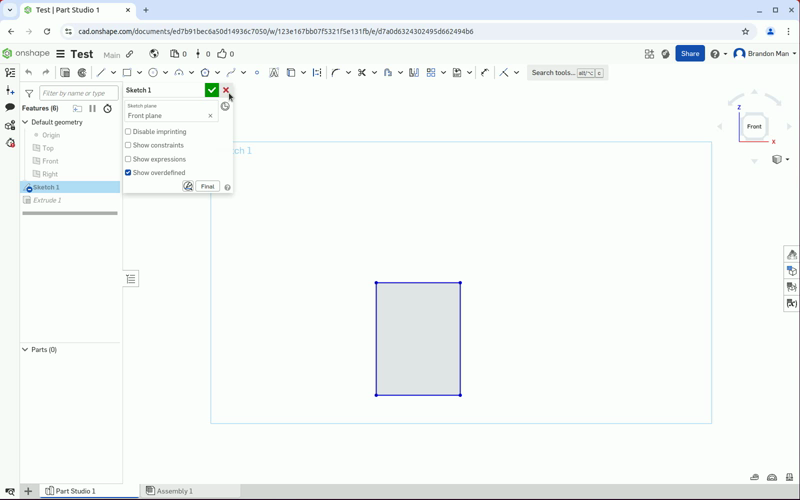
click(229, 92)
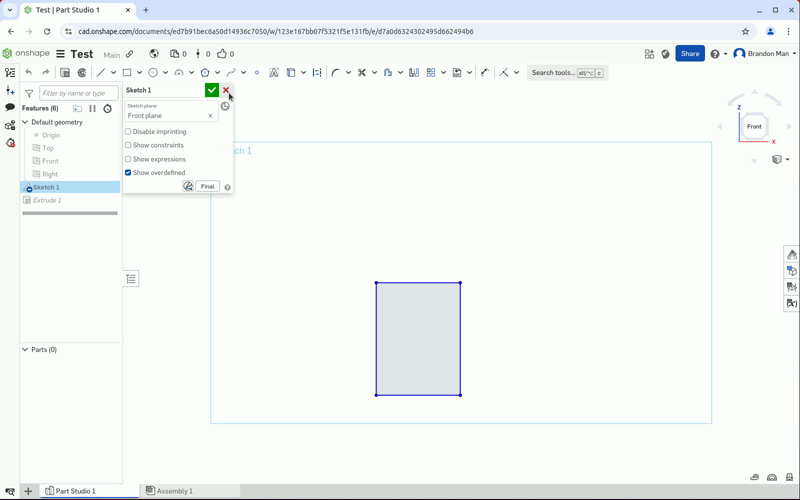
key(shift+s)
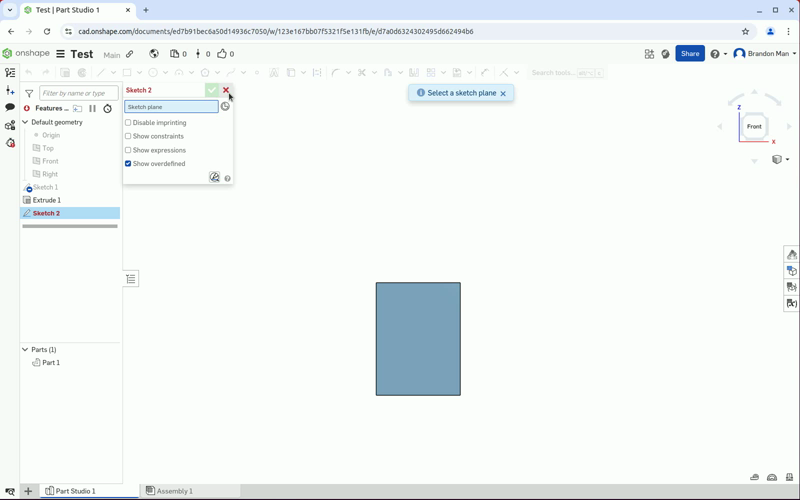
mouse_move(73, 163)
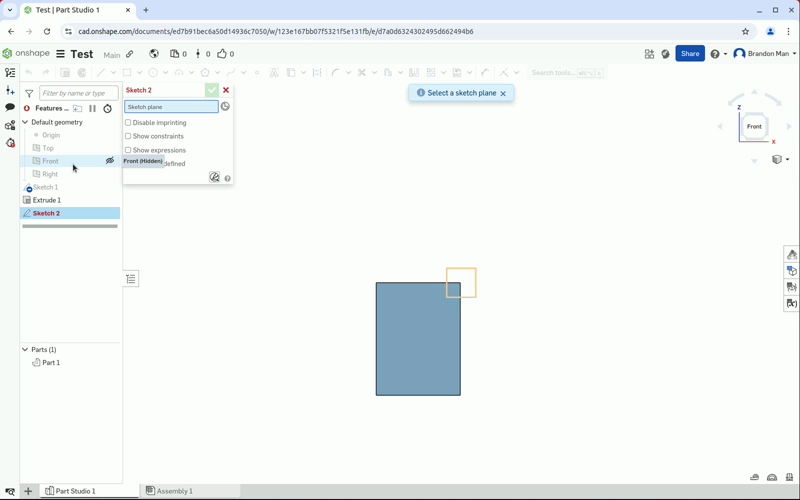
click(73, 163)
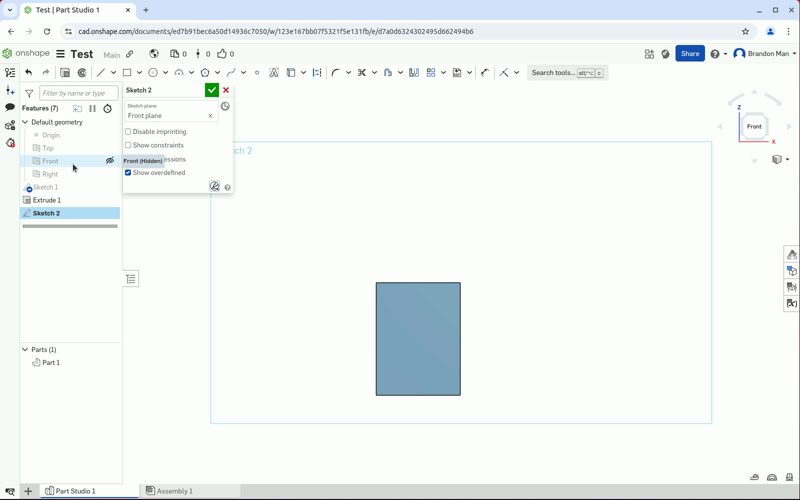
mouse_move(73, 352)
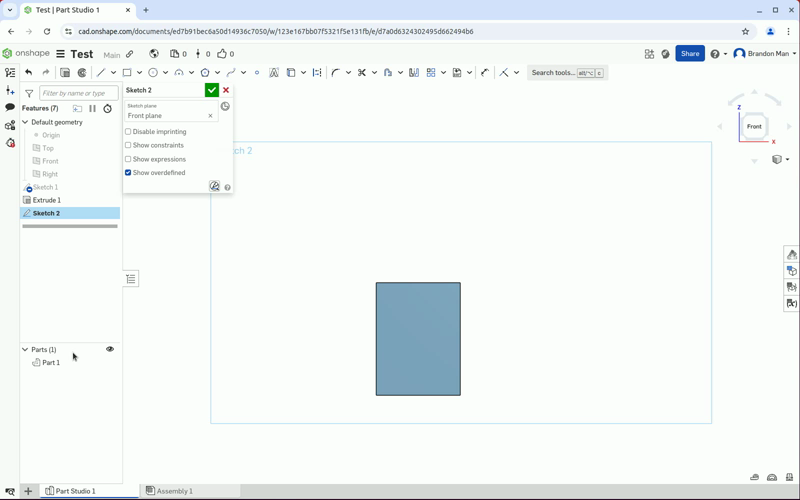
key(y)
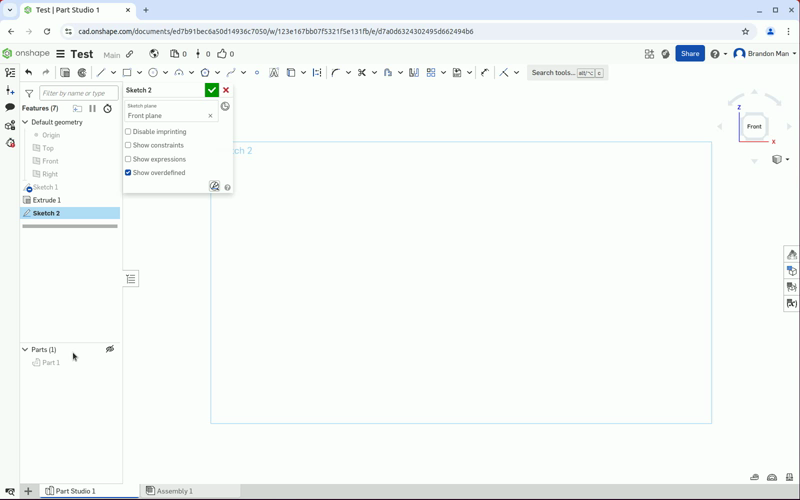
key(l)
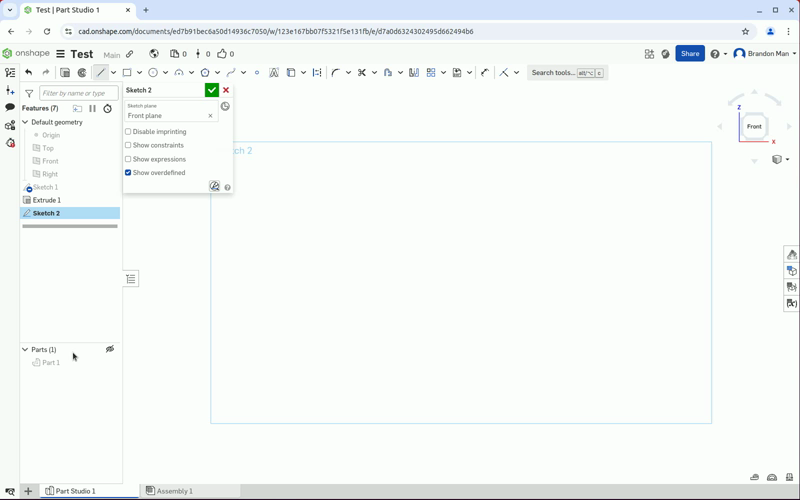
key_down(shift)
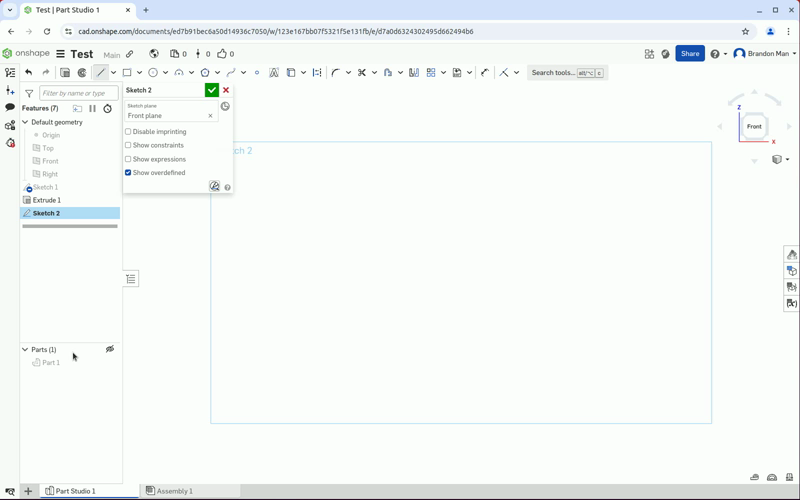
mouse_move(376, 367)
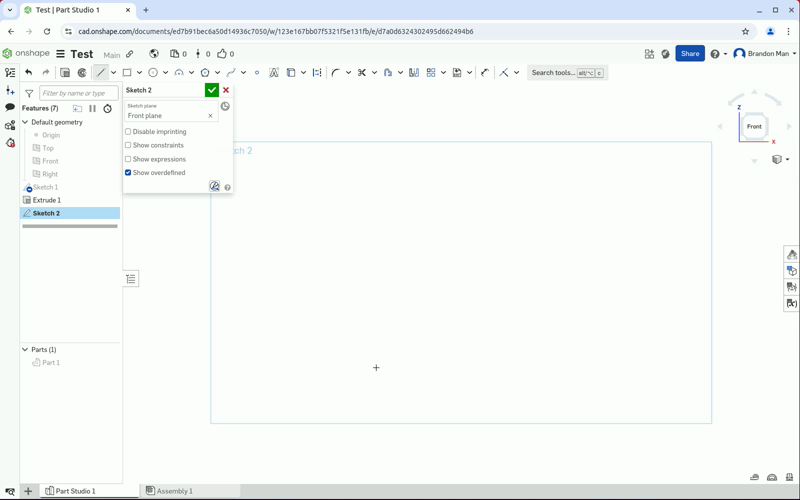
click(376, 367)
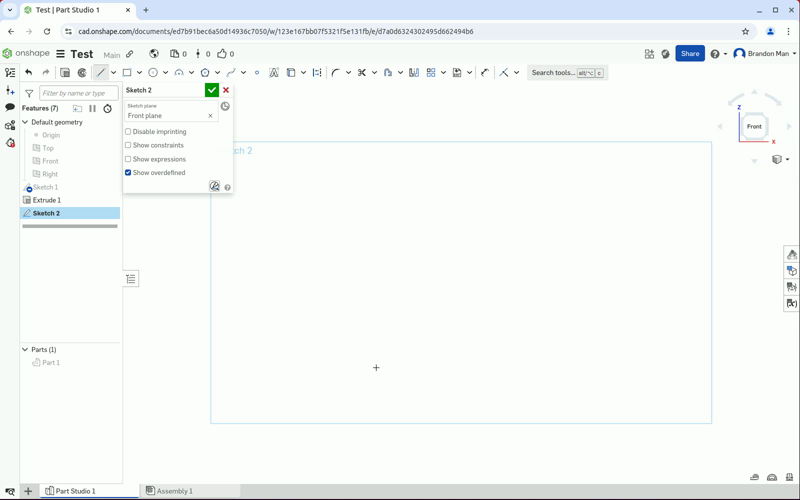
key_up(shift)
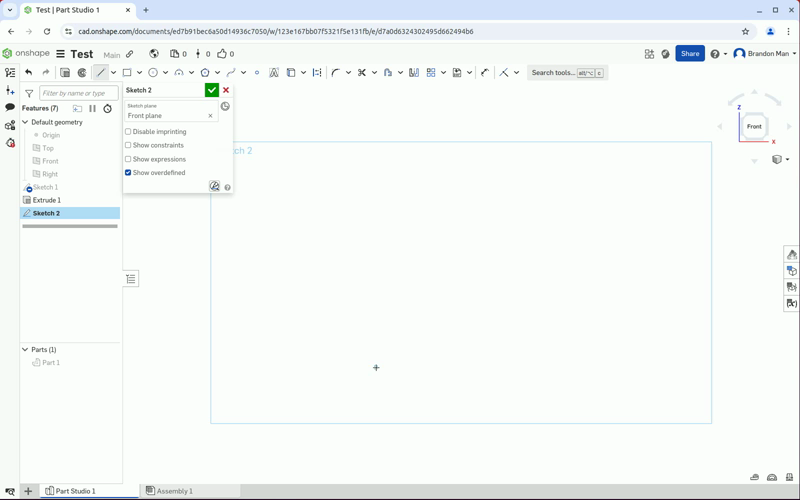
key_down(shift)
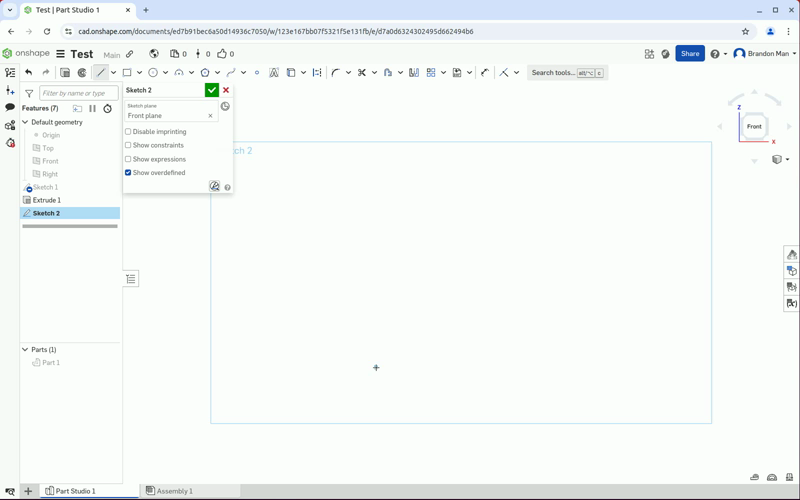
mouse_move(406, 367)
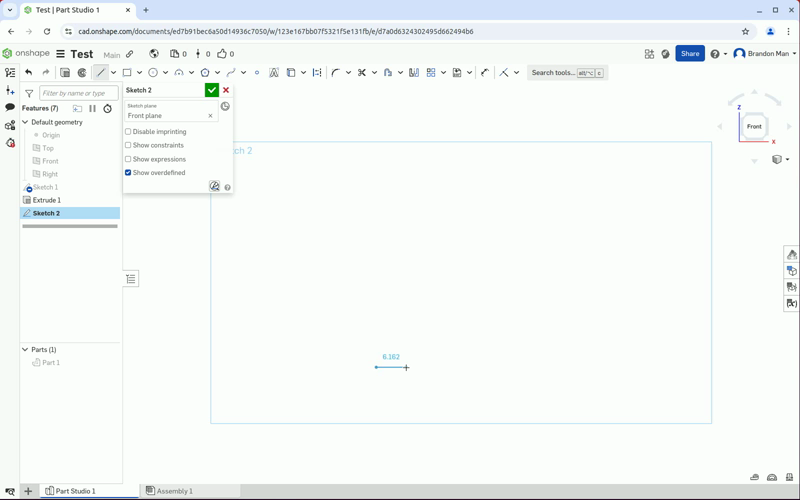
mouse_move(404, 367)
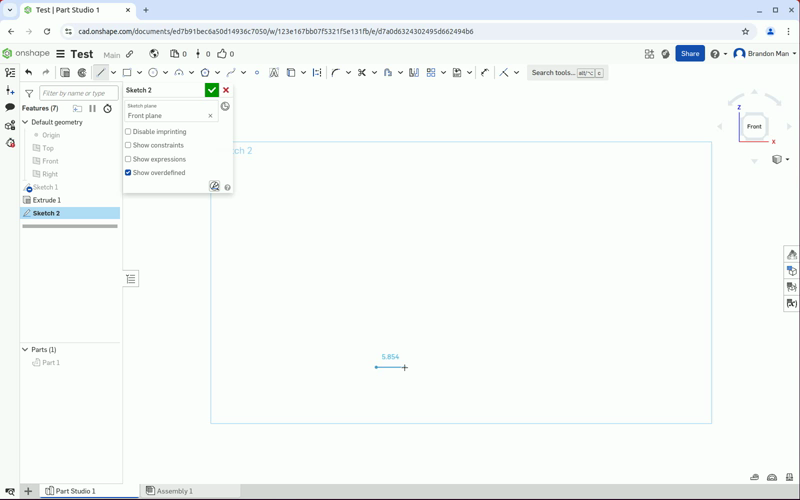
click(404, 367)
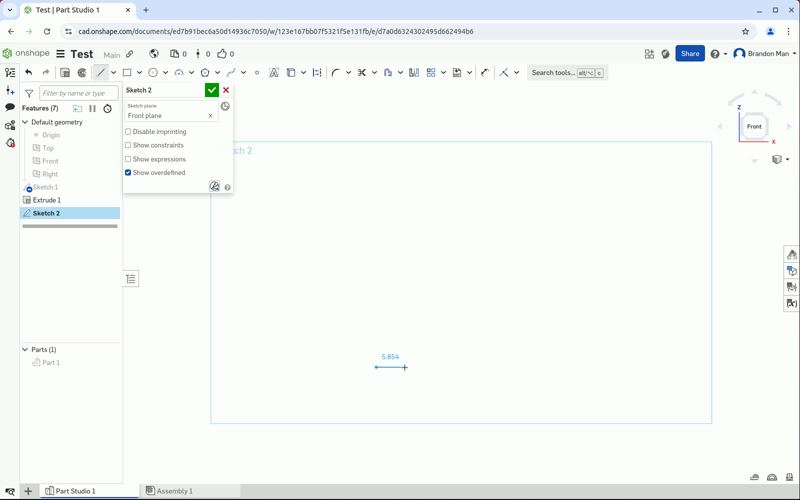
key_up(shift)
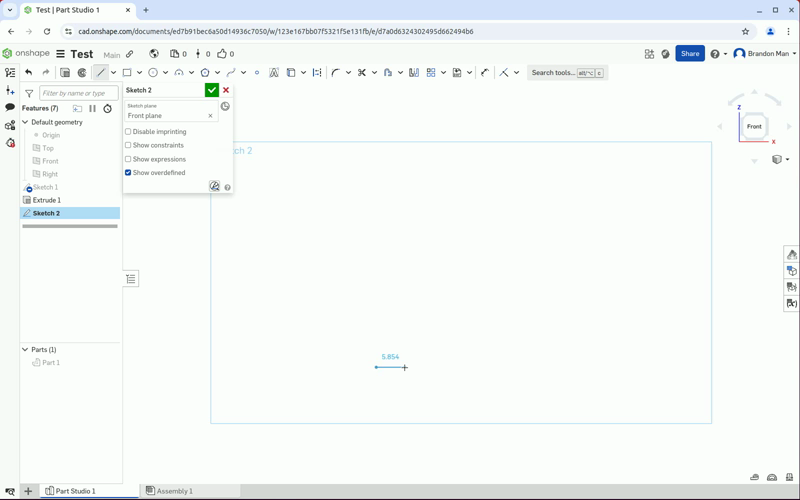
key_down(shift)
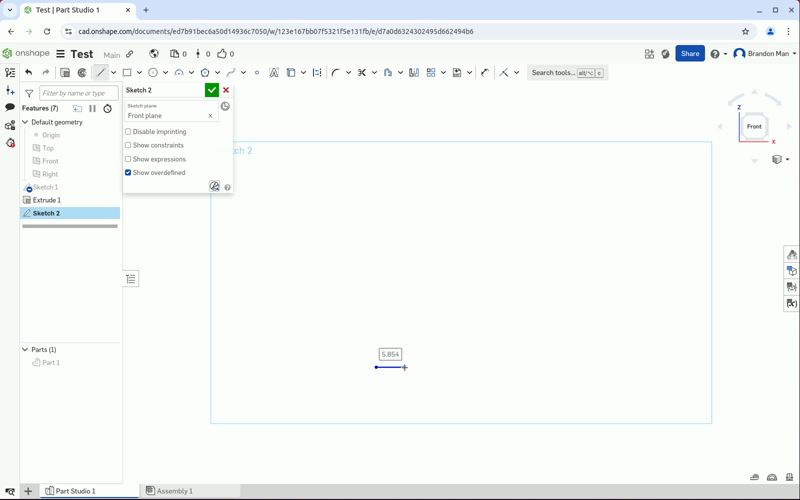
mouse_move(404, 282)
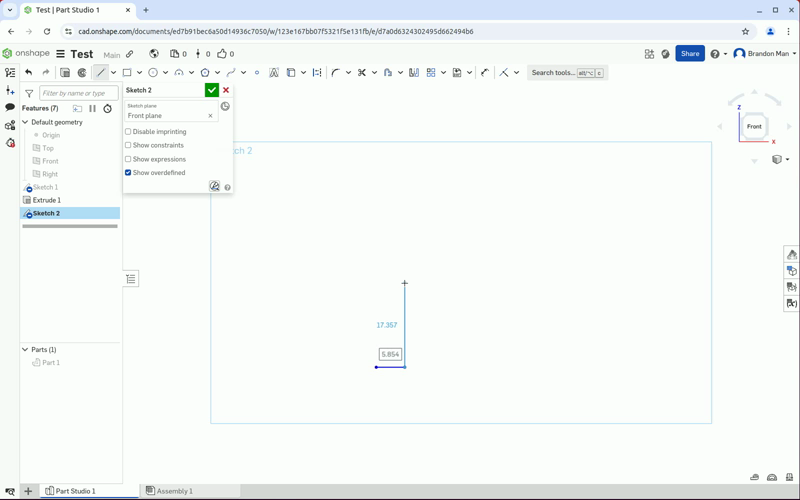
click(404, 282)
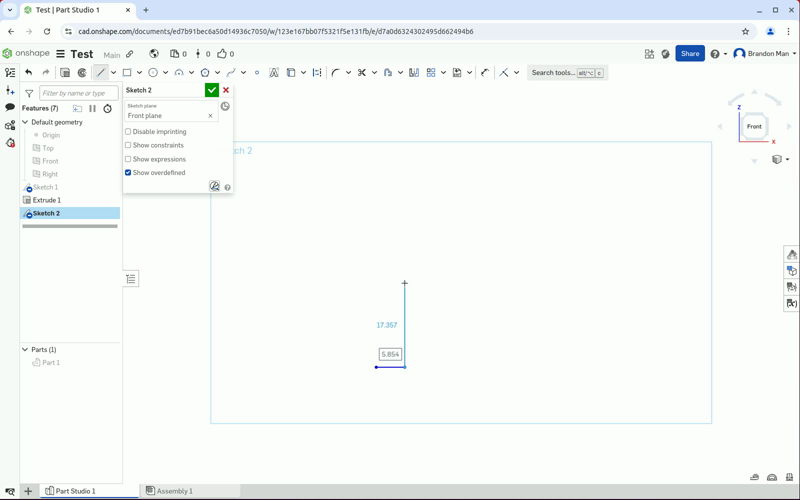
key_up(shift)
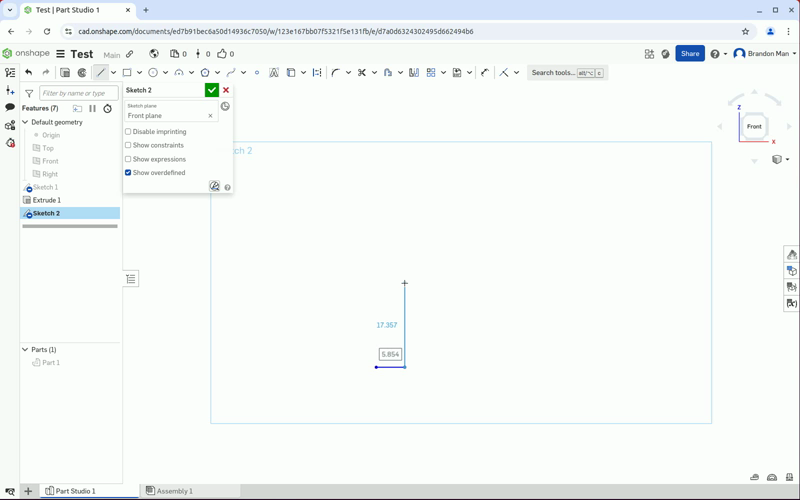
key_down(shift)
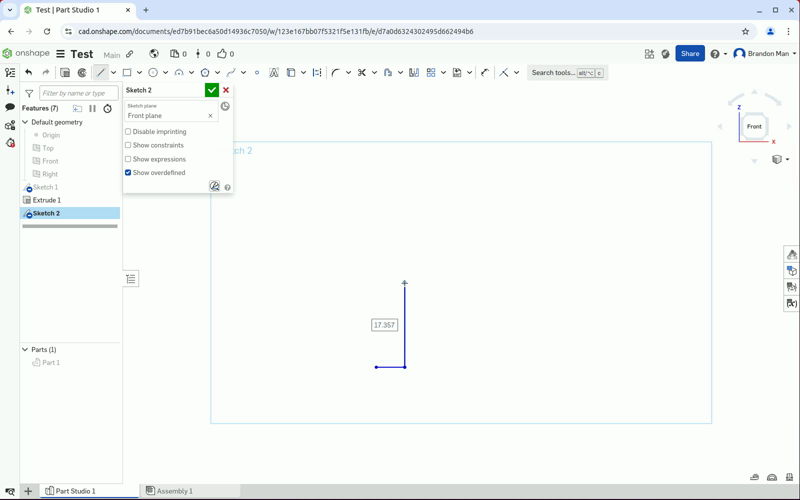
mouse_move(434, 282)
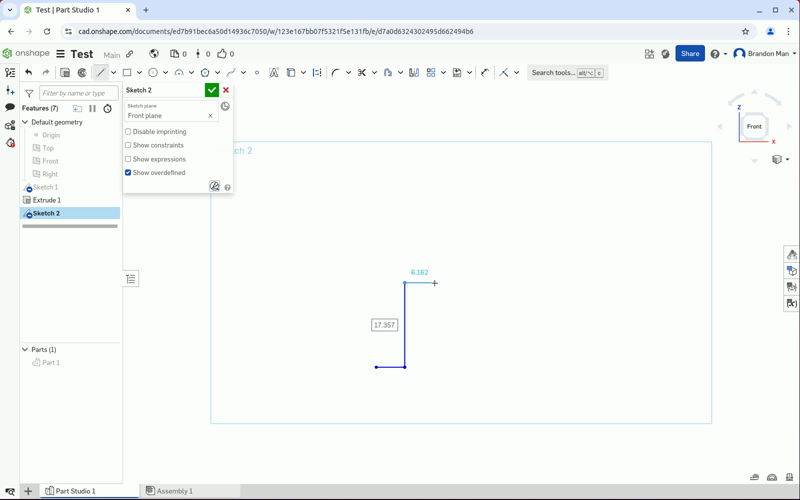
mouse_move(376, 282)
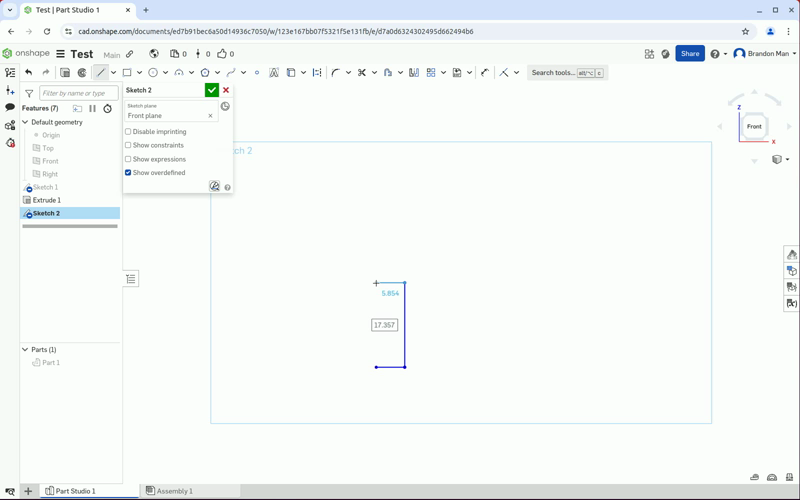
click(376, 282)
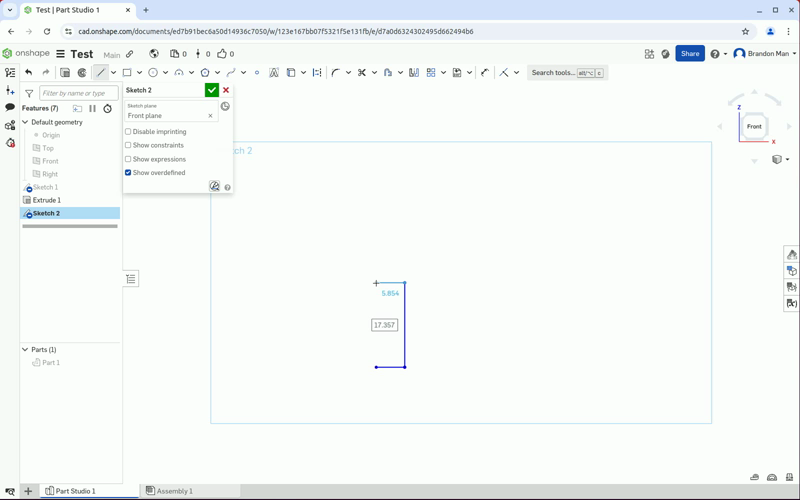
key_up(shift)
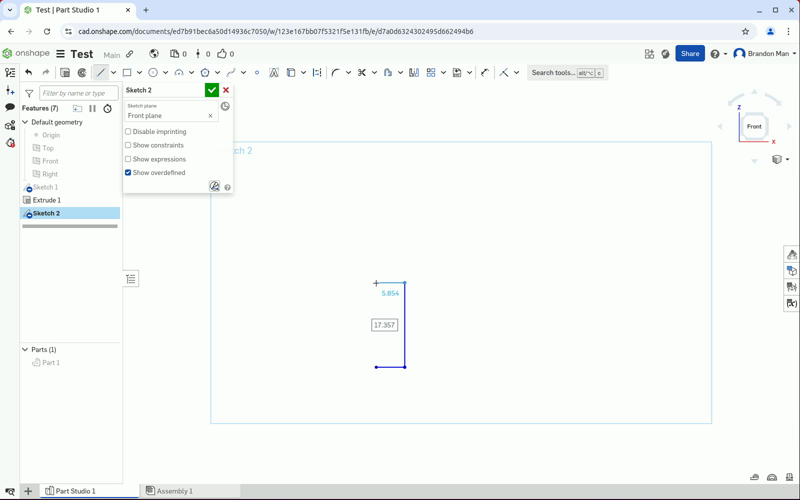
key_down(shift)
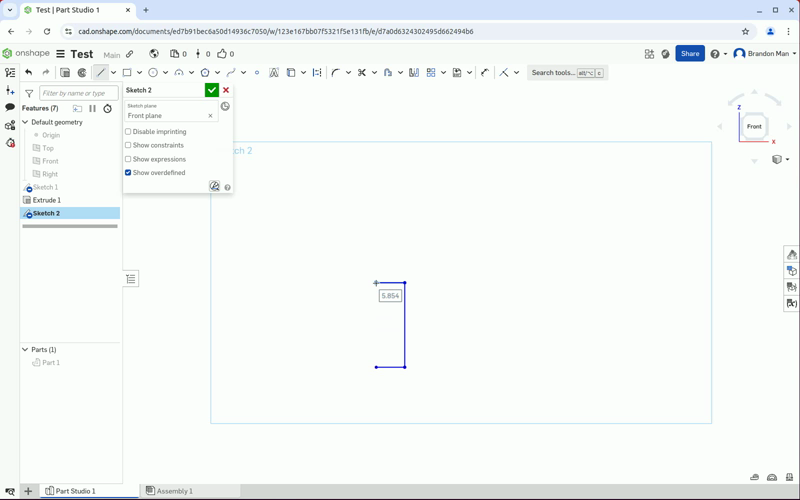
mouse_move(376, 367)
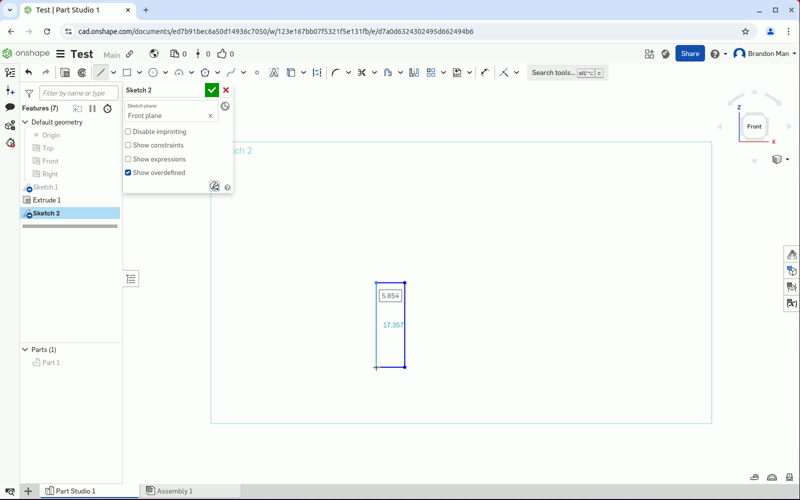
key_up(shift)
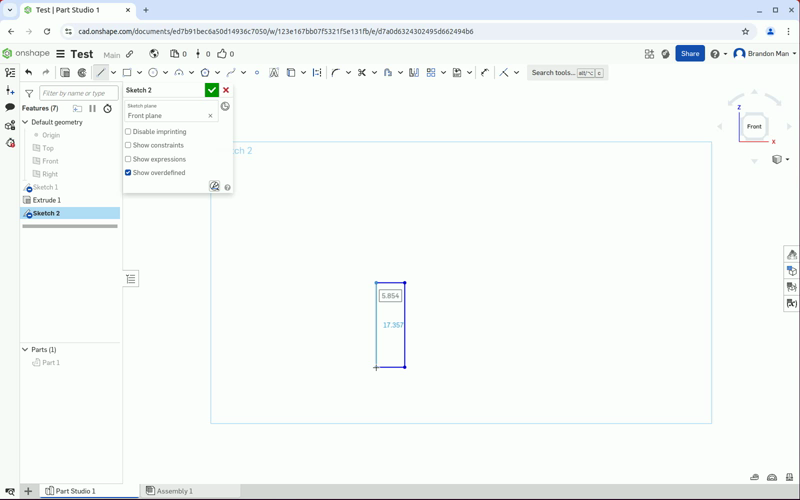
click(376, 367)
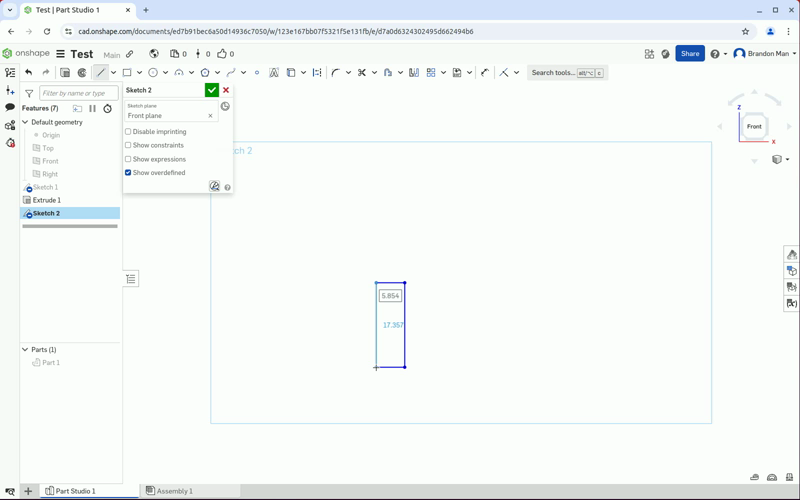
key(esc)
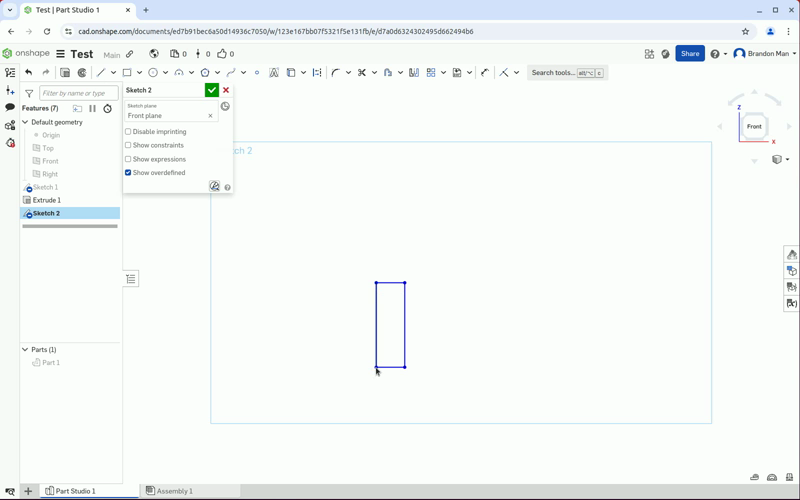
mouse_move(393, 330)
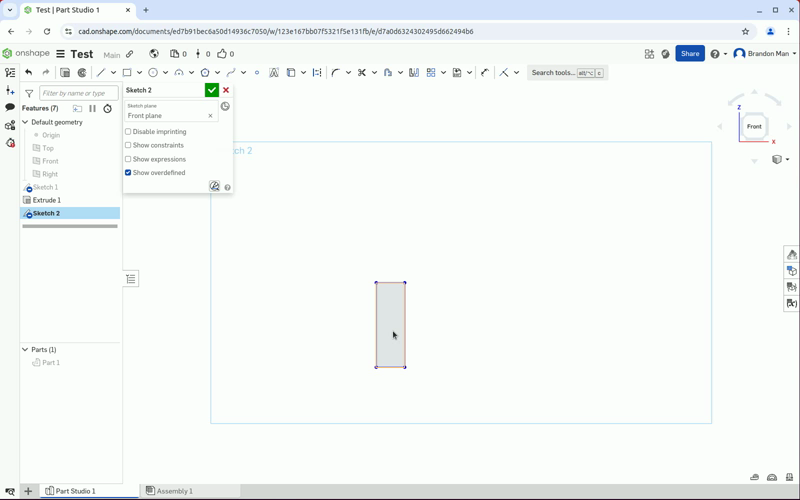
click(393, 330)
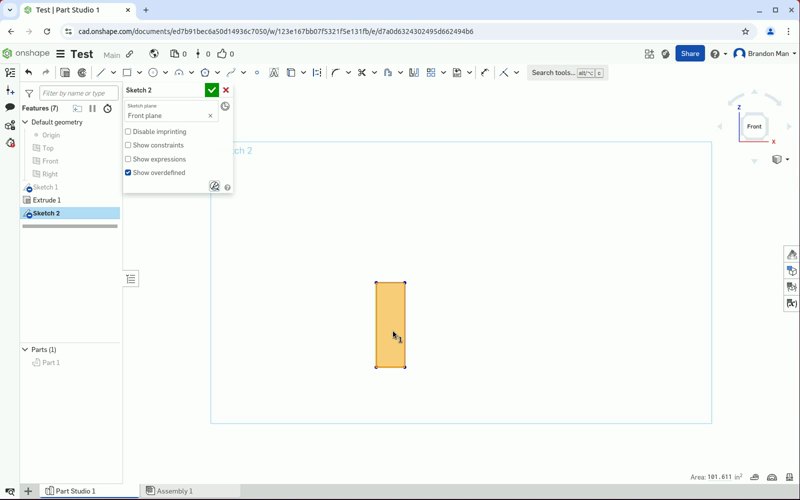
mouse_move(73, 352)
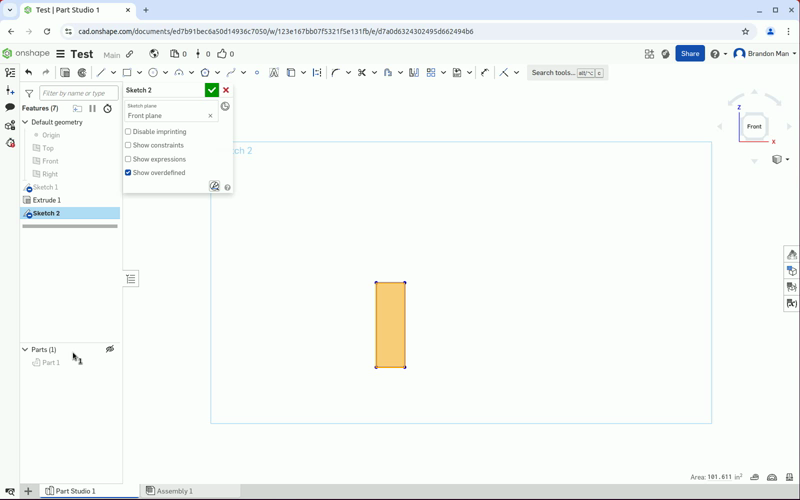
key(shift+y)
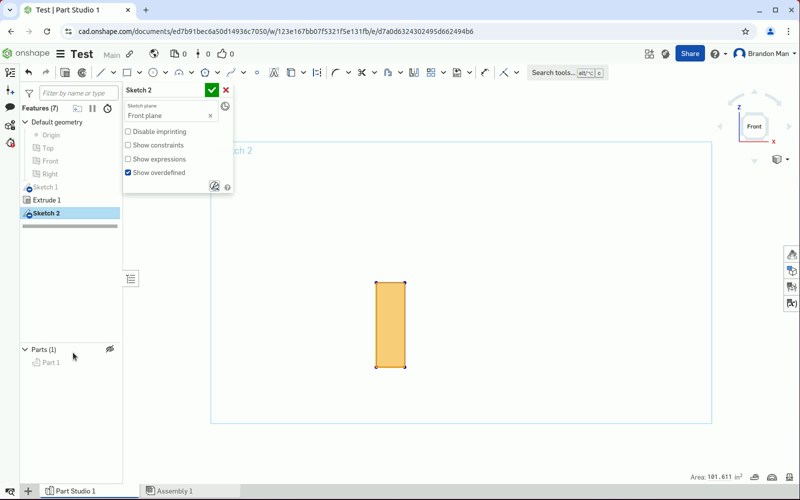
key(shift+e)
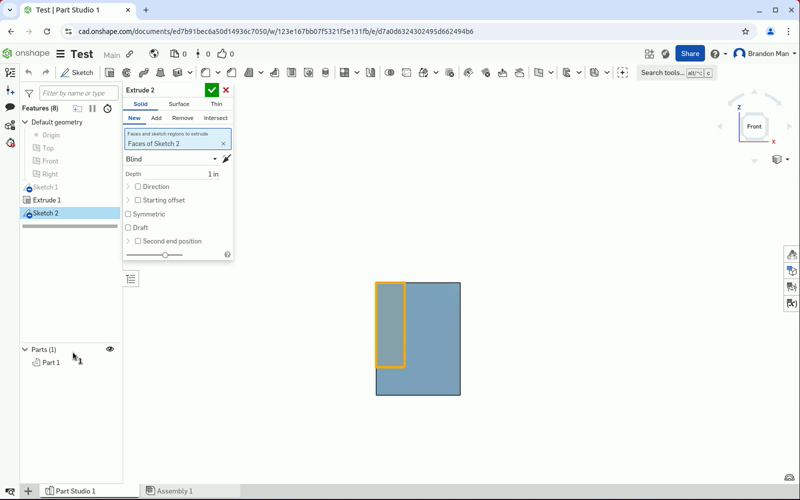
mouse_move(143, 106)
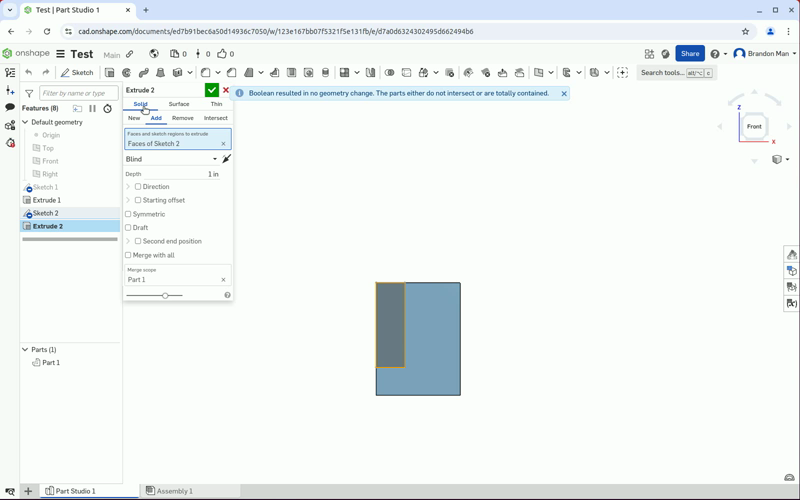
click(143, 106)
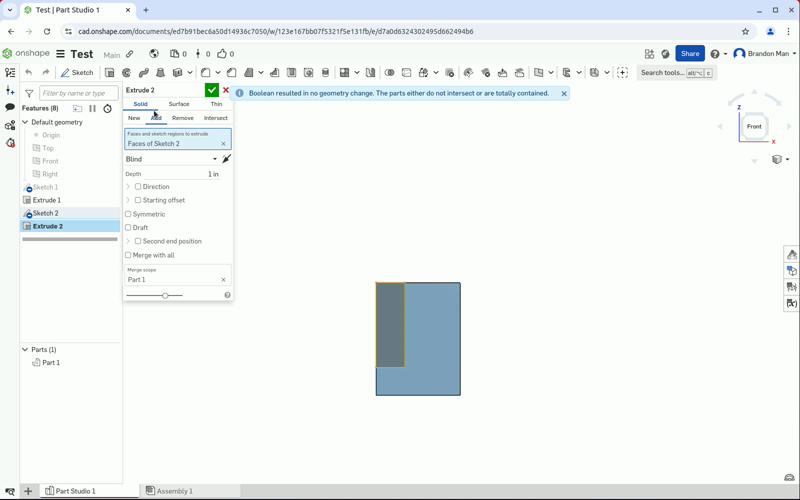
mouse_move(186, 120)
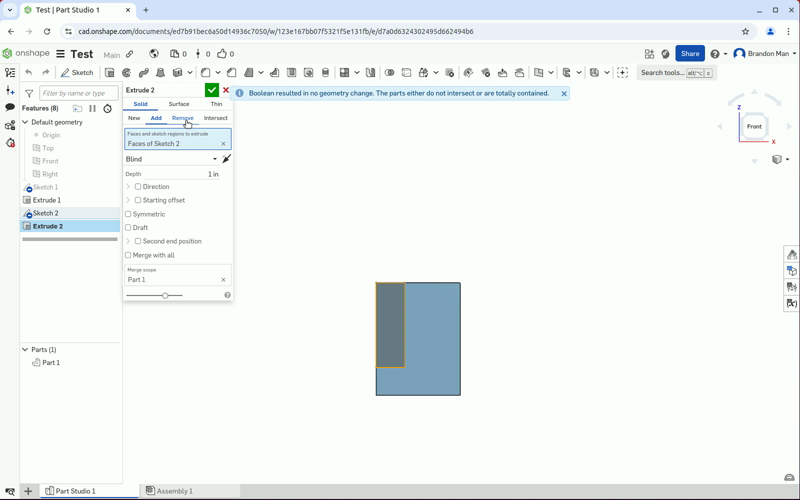
click(186, 120)
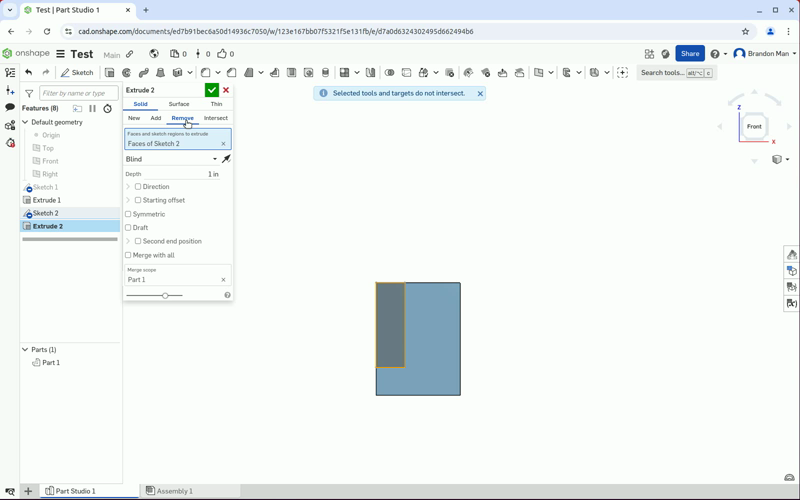
key(tab, 4)
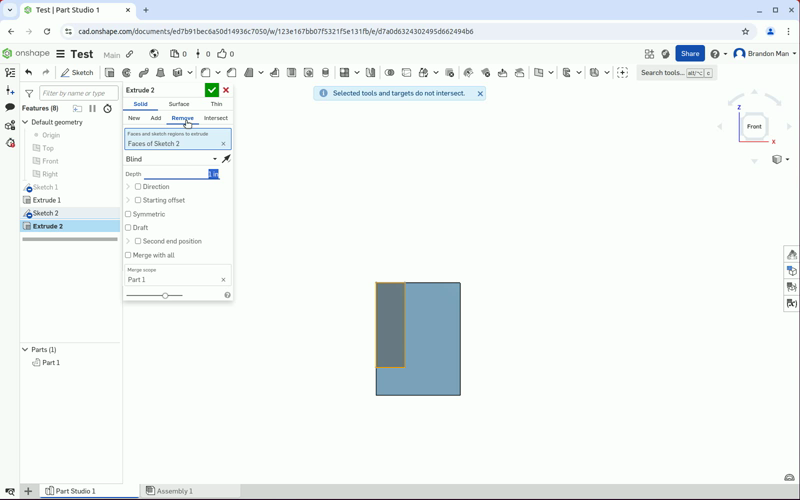
text(-5.777)
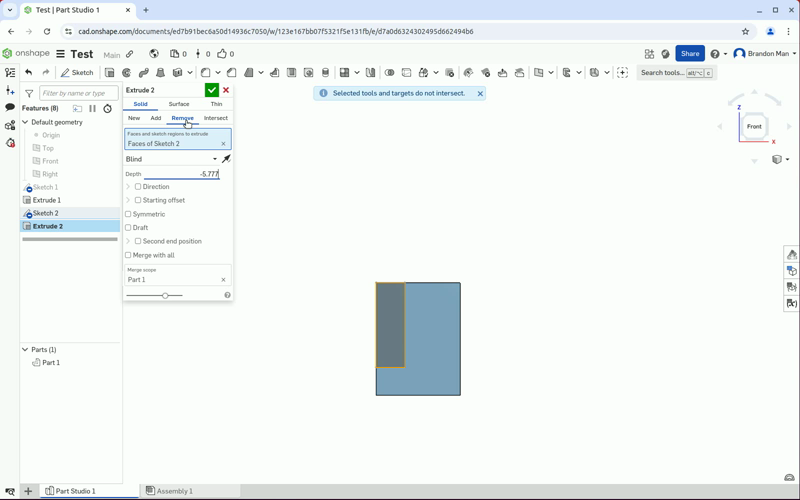
key(tab, 6)
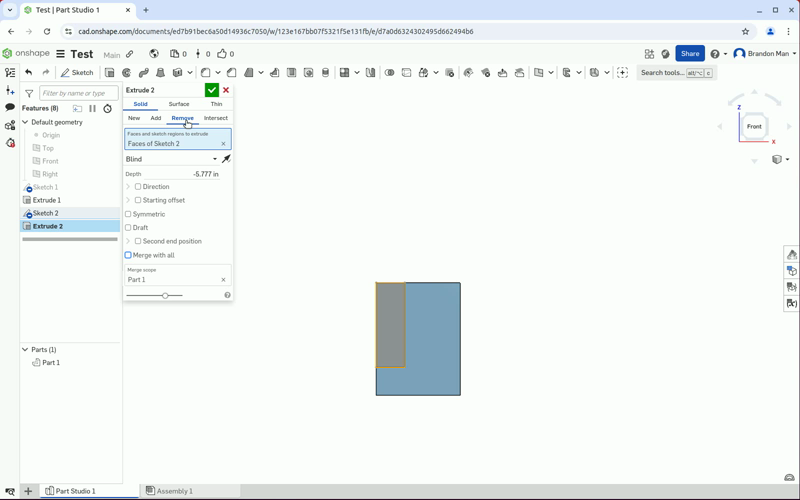
key(space)
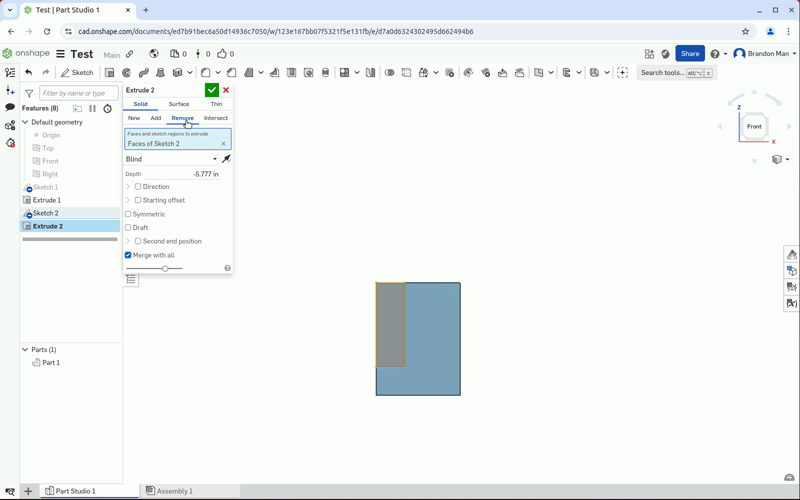
key(enter)
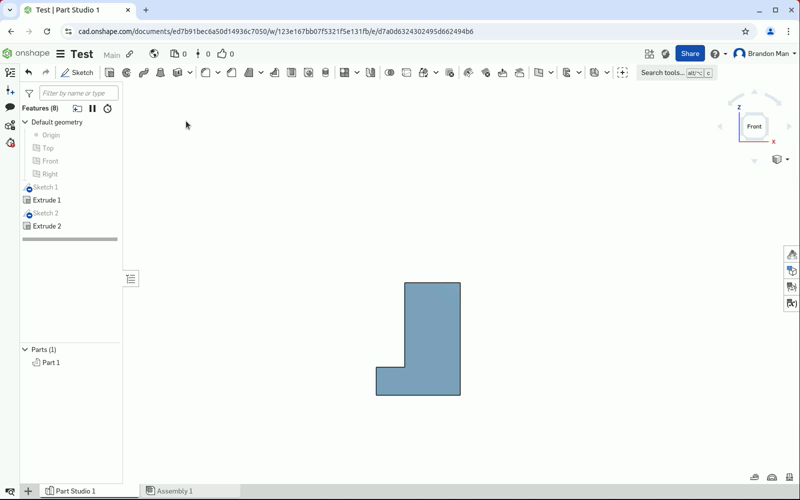
key(shift+h)
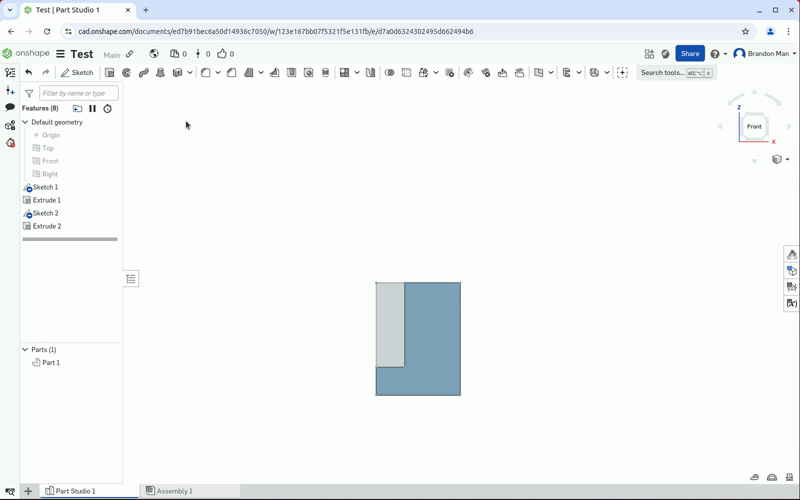
key(shift+h)
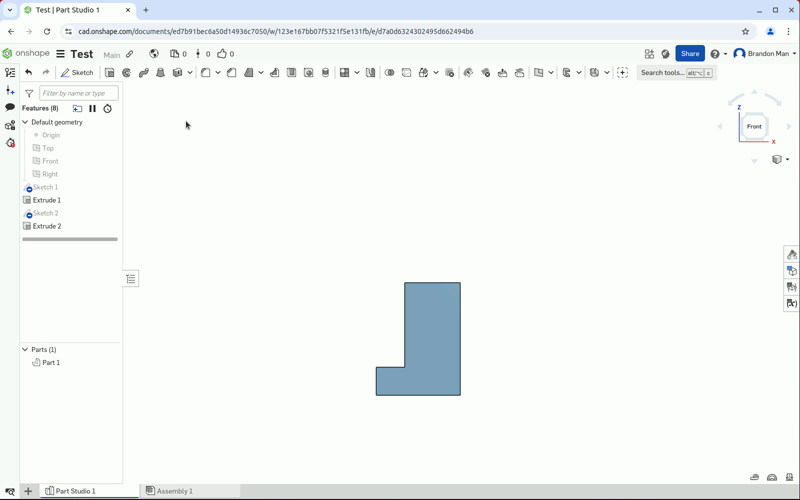
mouse_move(73, 189)
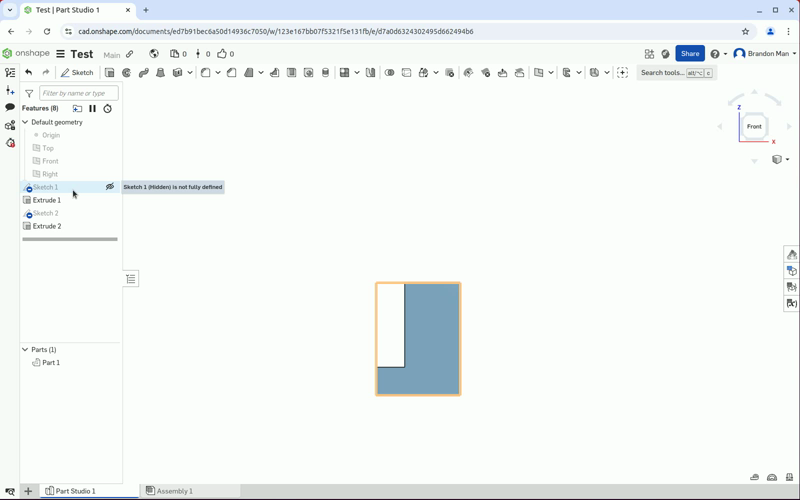
click(73, 189)
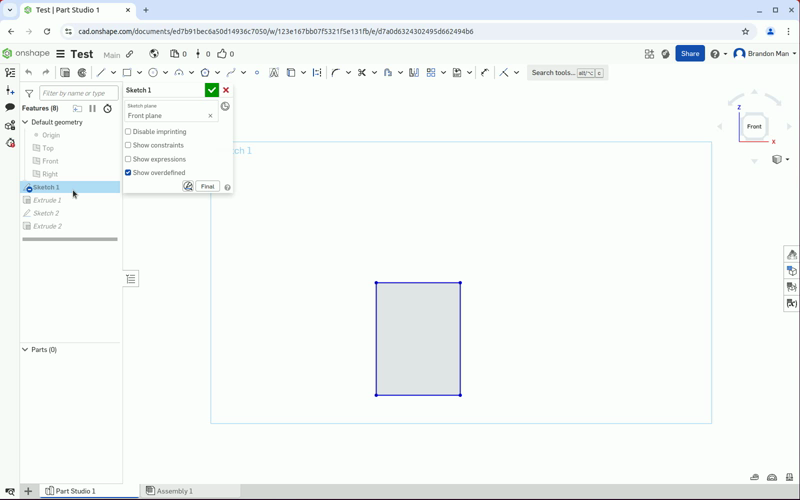
mouse_move(229, 92)
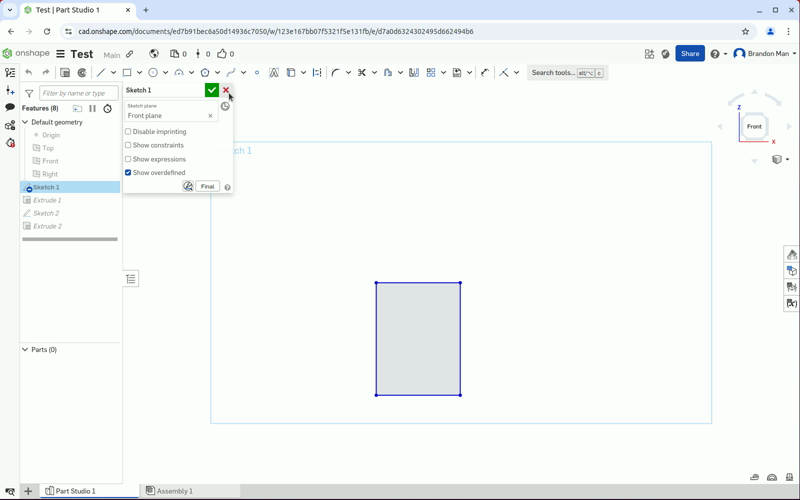
click(229, 92)
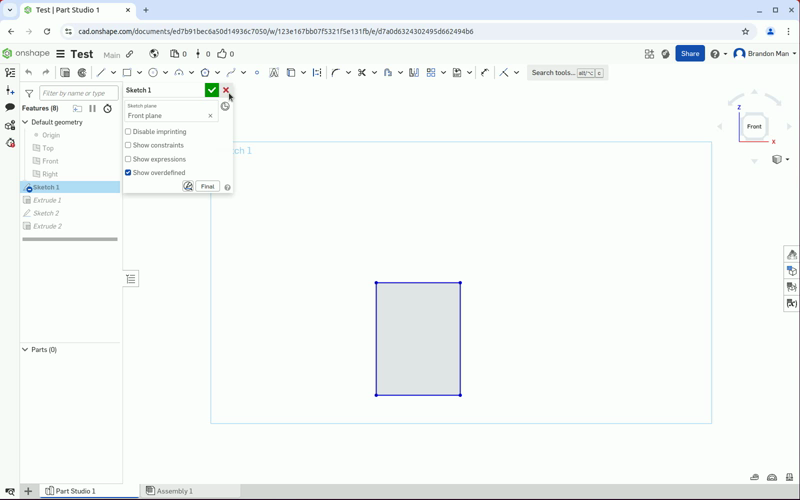
key(shift+s)
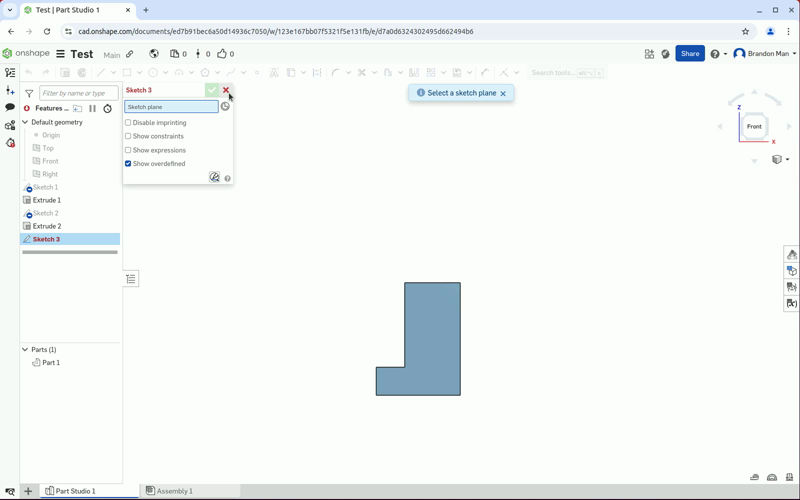
mouse_move(73, 163)
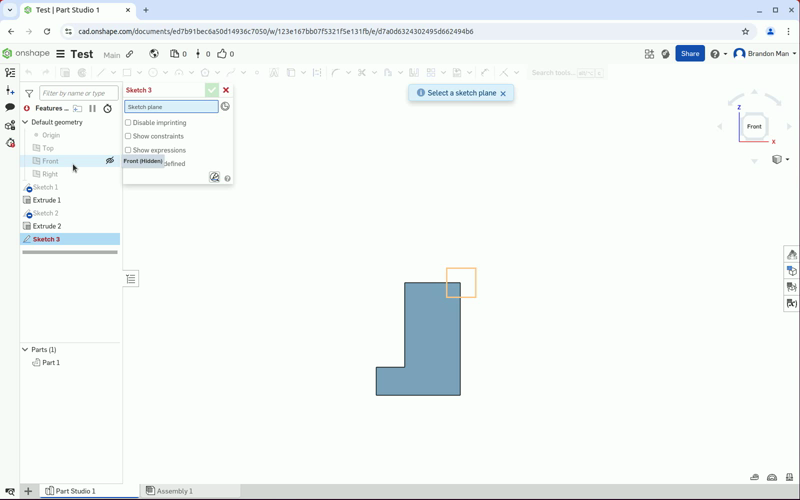
click(73, 163)
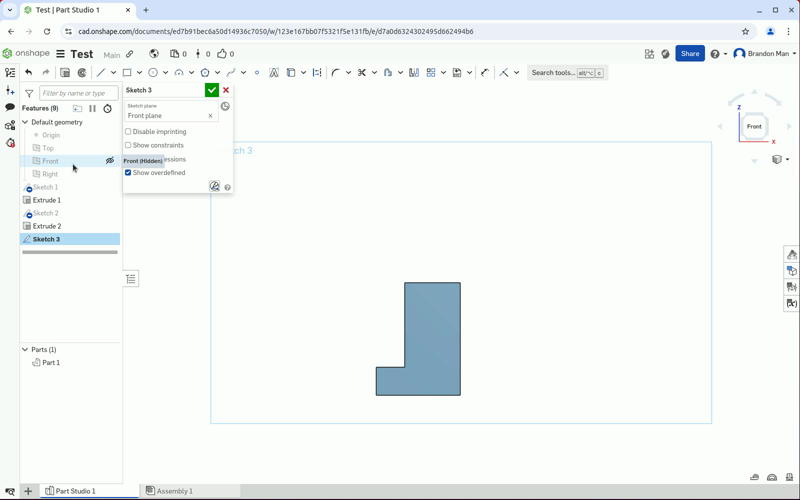
mouse_move(73, 352)
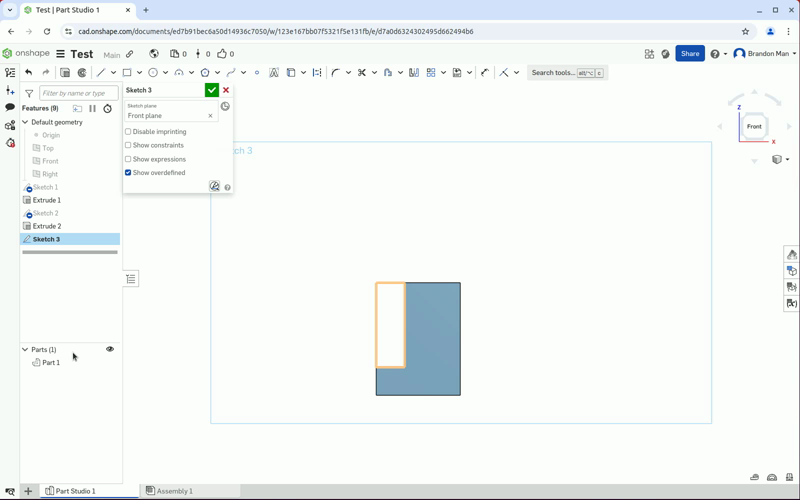
key(y)
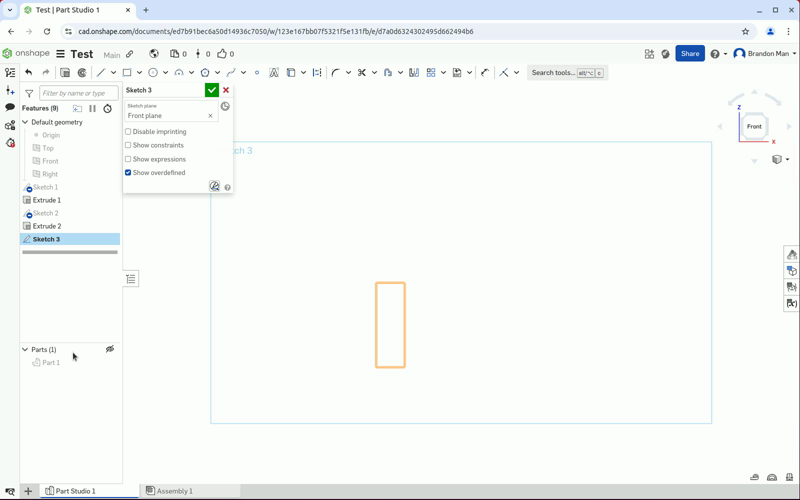
key(l)
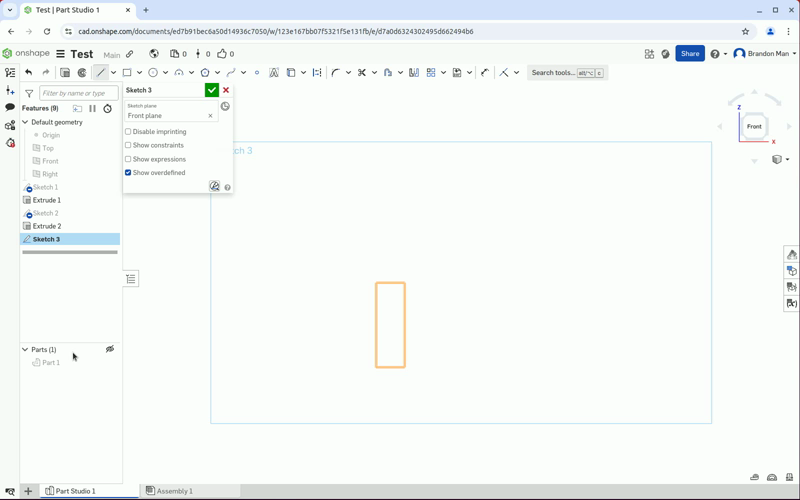
key_down(shift)
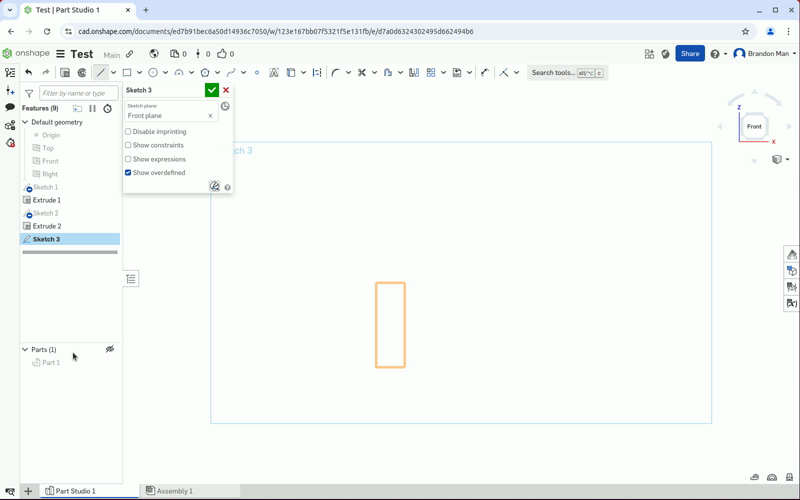
mouse_move(432, 367)
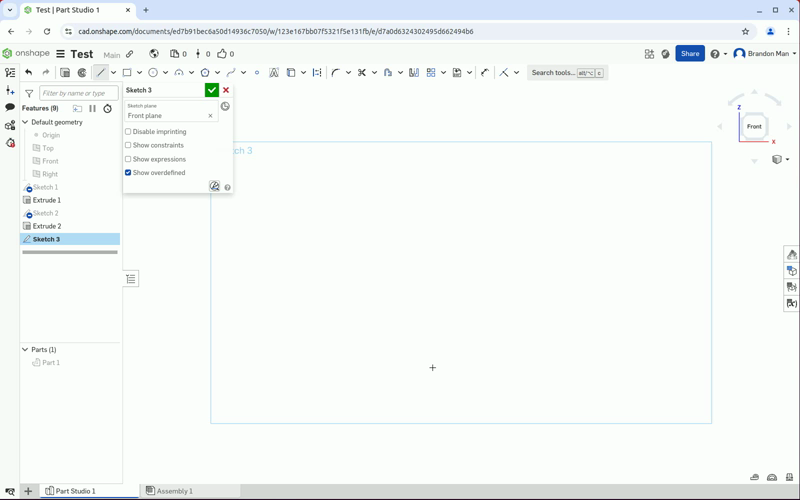
click(432, 367)
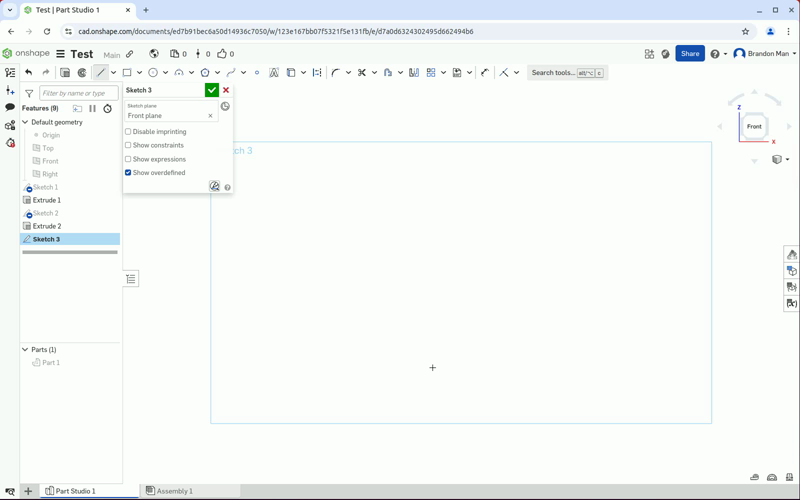
key_up(shift)
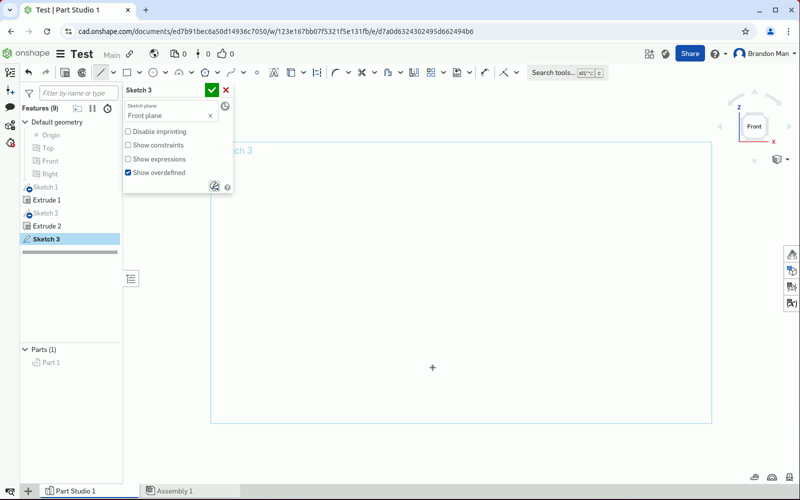
key_down(shift)
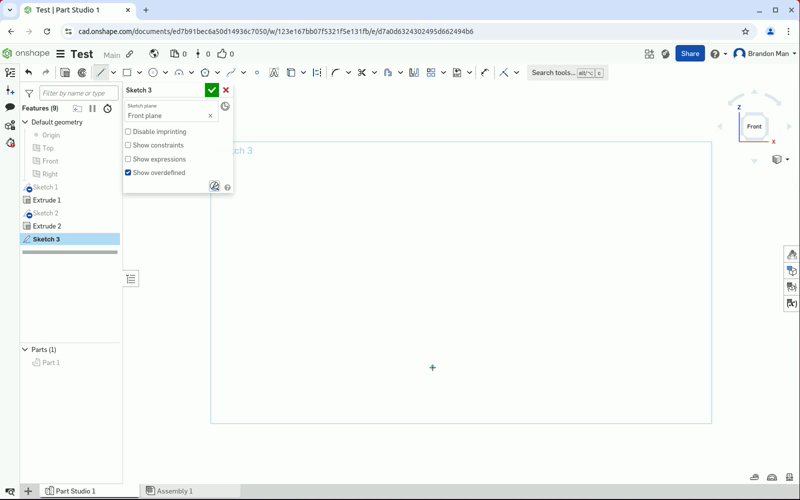
mouse_move(462, 367)
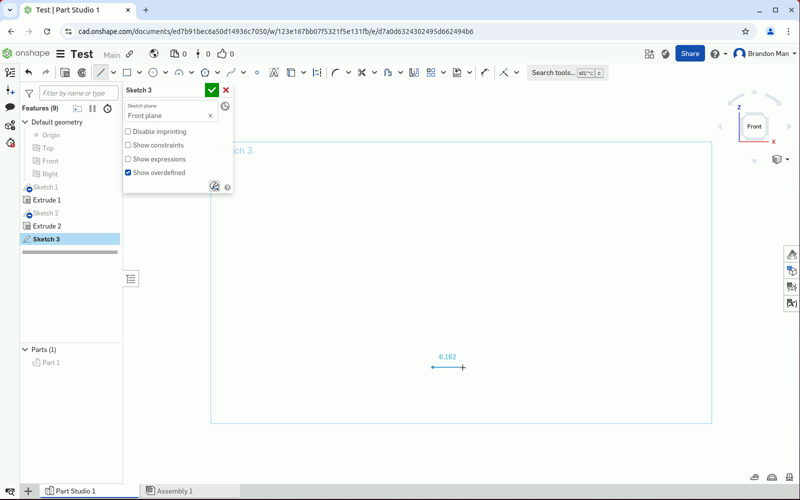
mouse_move(461, 367)
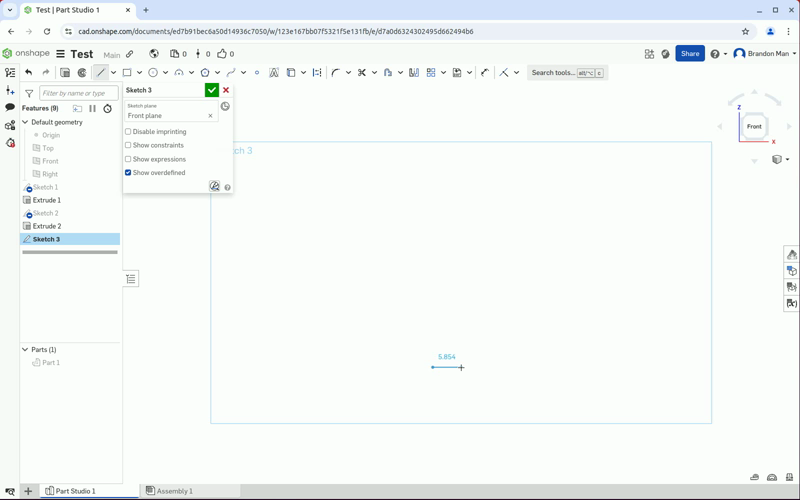
click(461, 367)
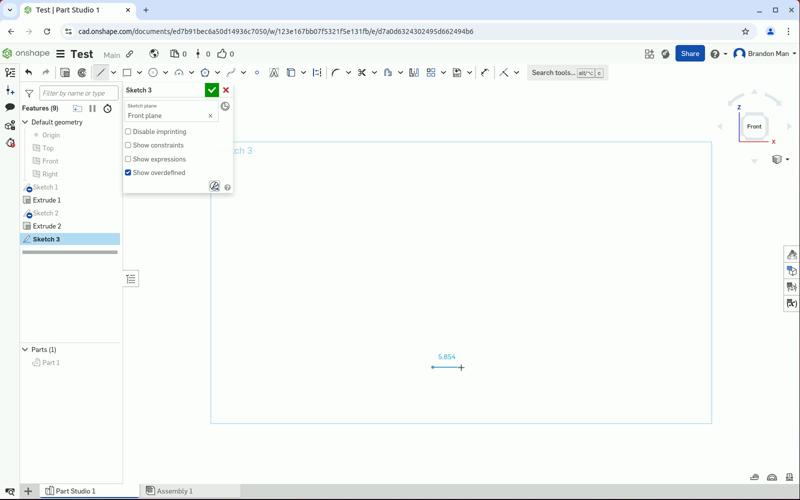
key_up(shift)
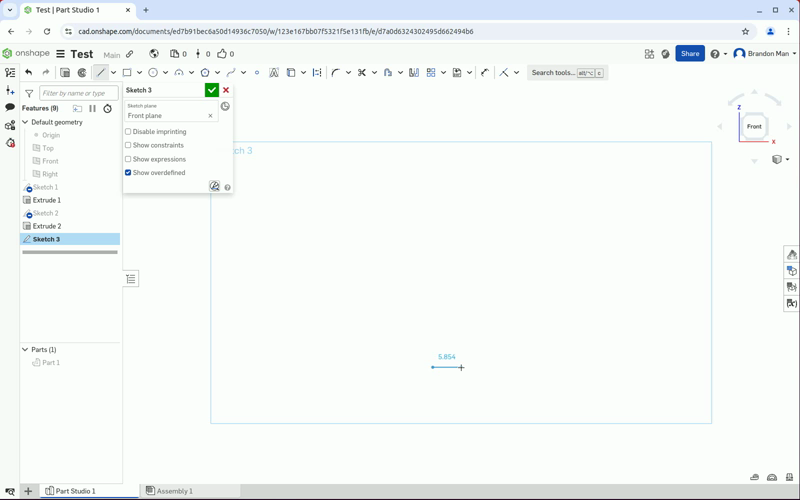
key_down(shift)
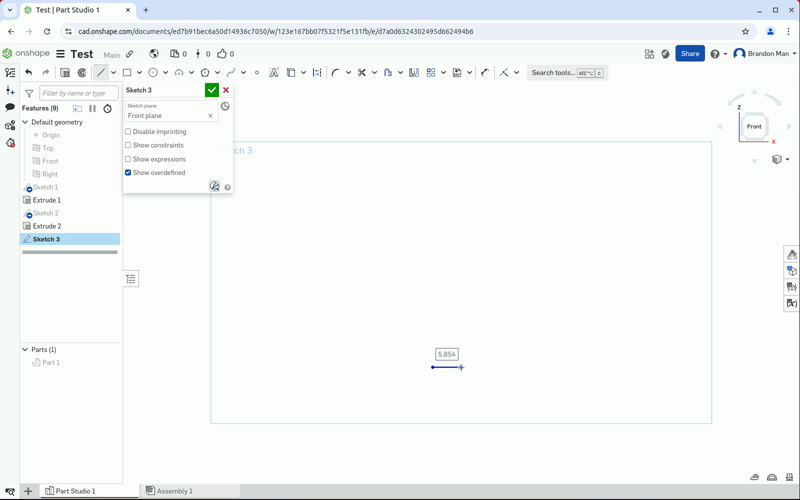
mouse_move(461, 282)
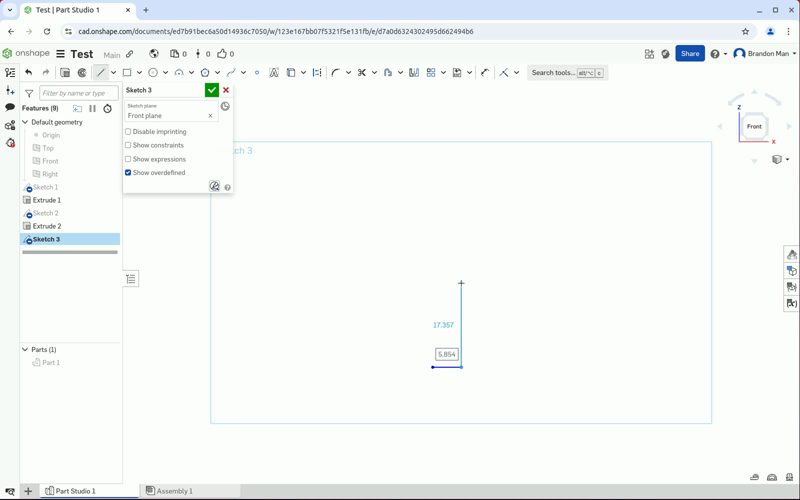
click(461, 282)
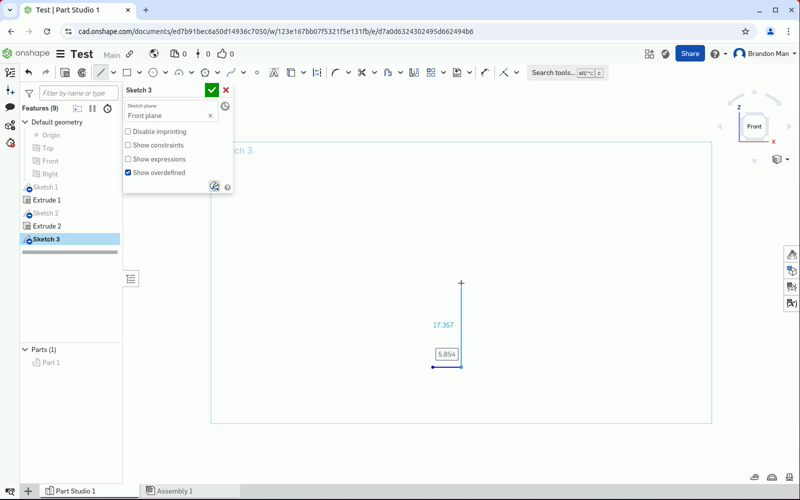
key_up(shift)
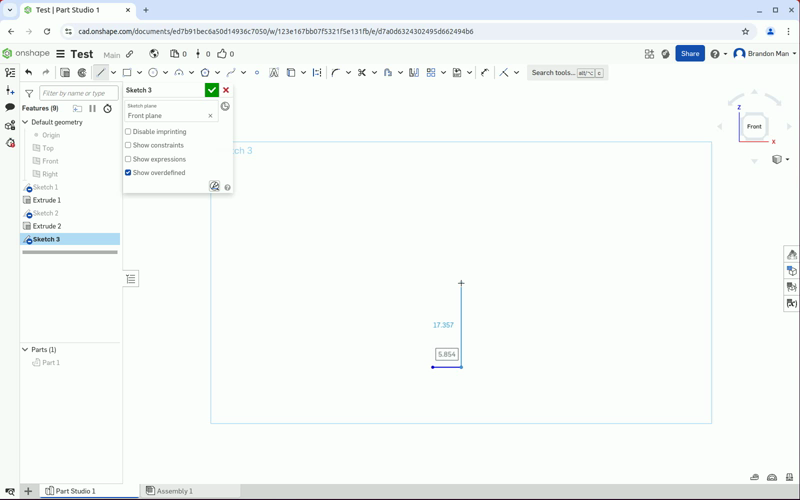
key_down(shift)
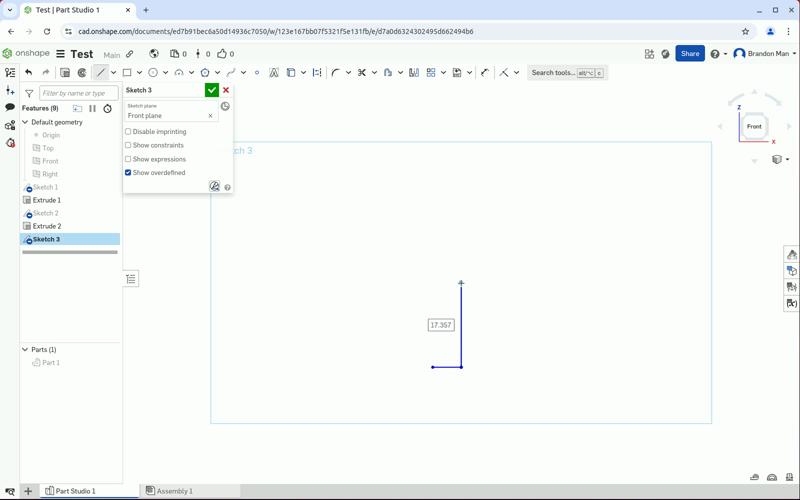
mouse_move(491, 282)
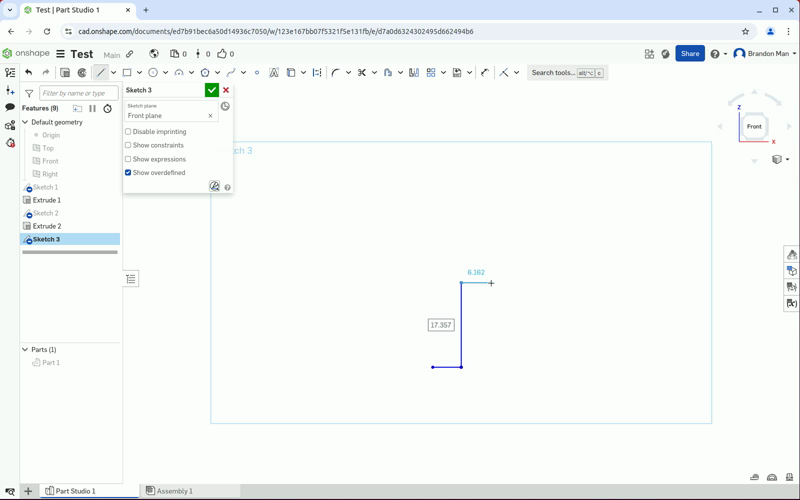
mouse_move(432, 282)
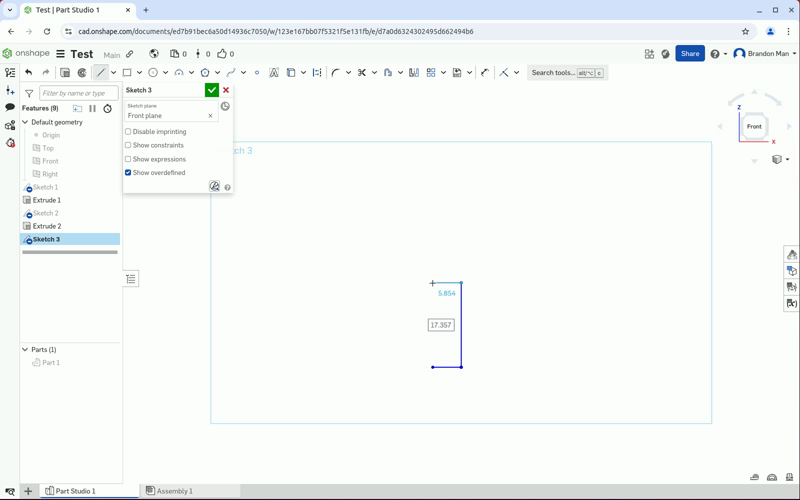
click(432, 282)
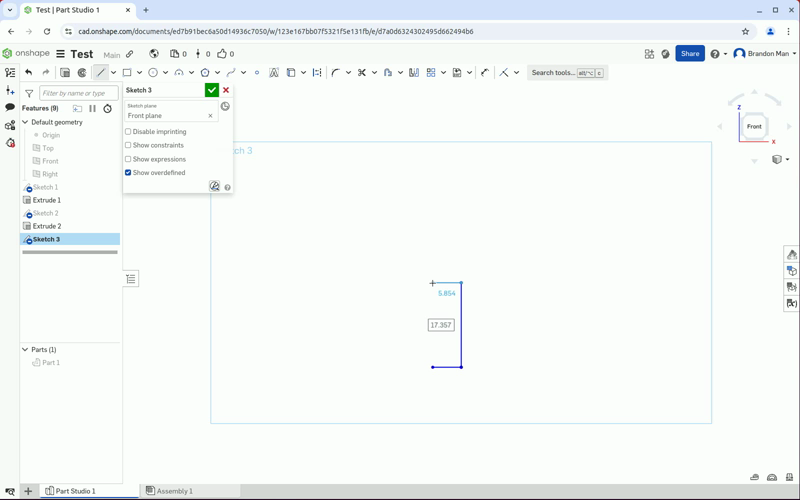
key_up(shift)
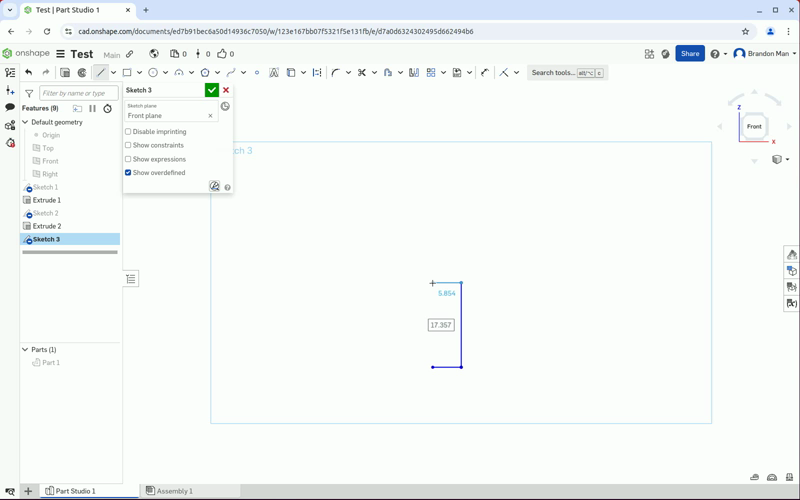
key_down(shift)
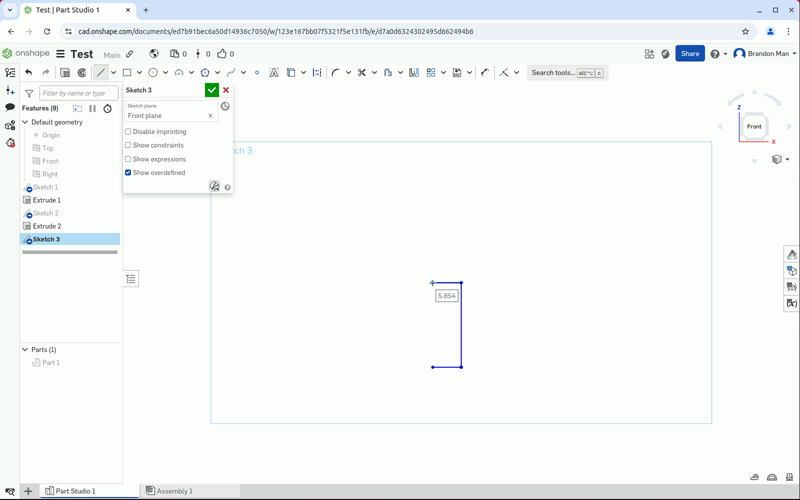
mouse_move(432, 367)
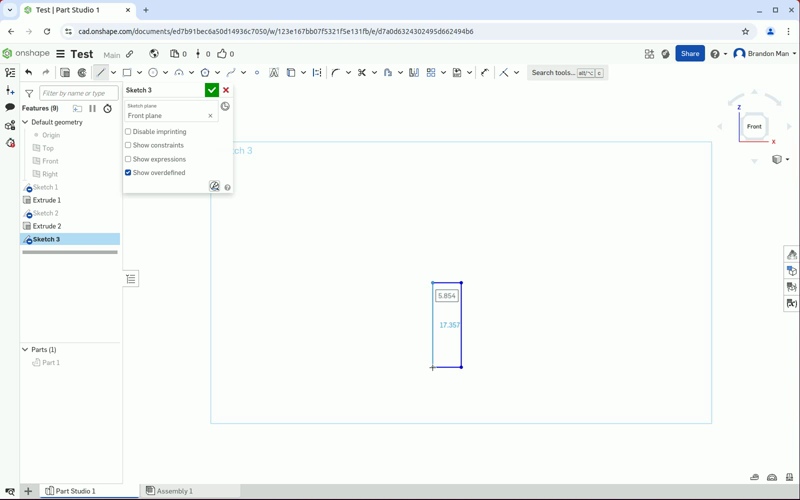
key_up(shift)
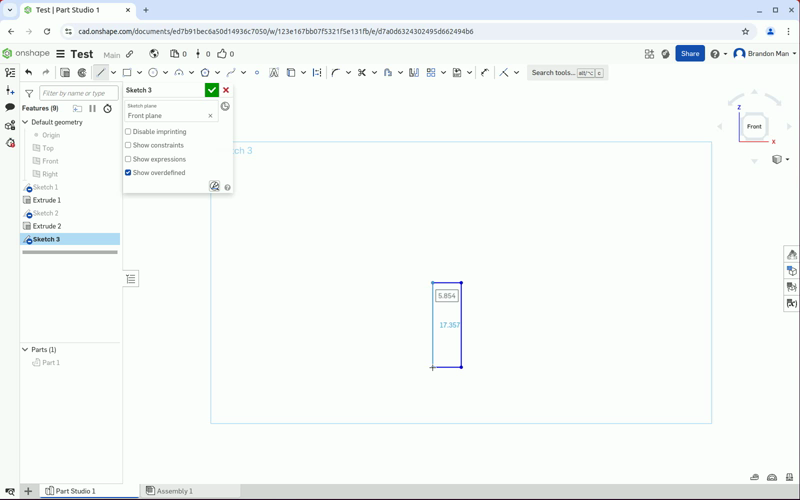
click(432, 367)
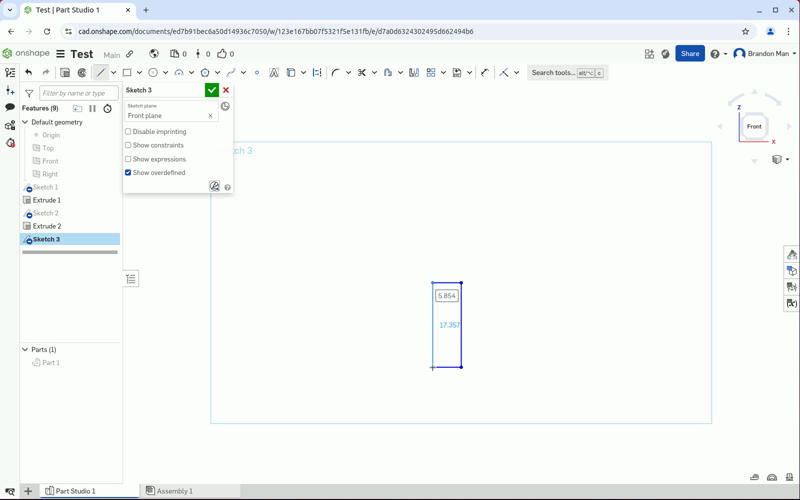
key(esc)
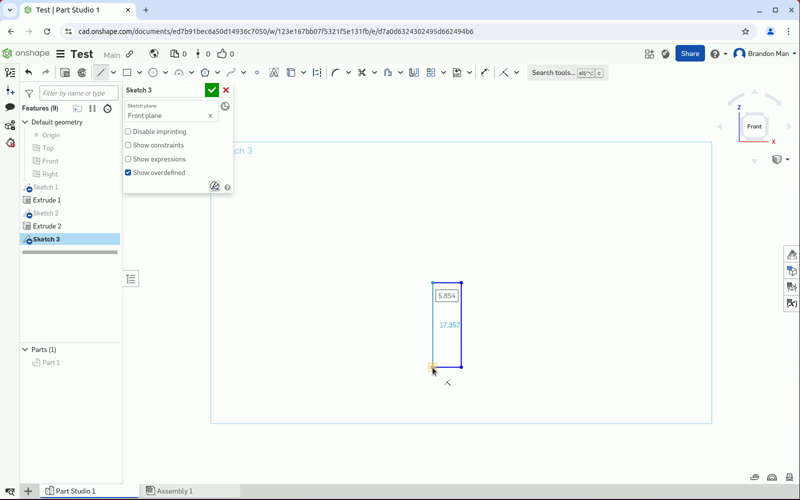
mouse_move(442, 330)
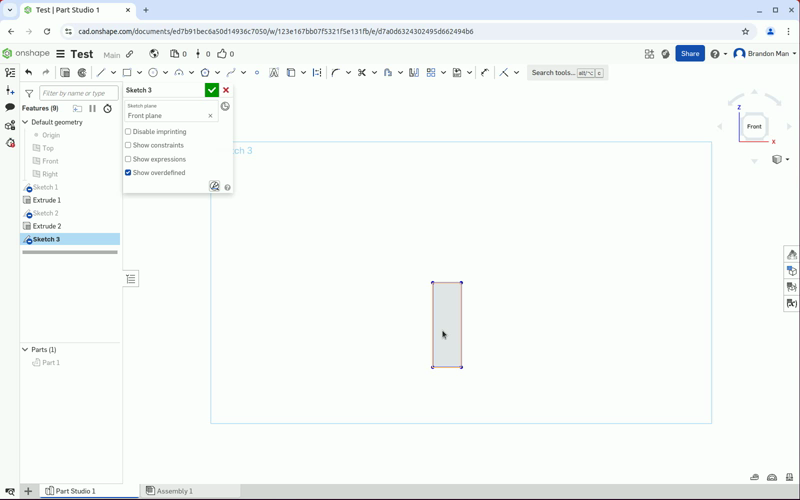
click(442, 330)
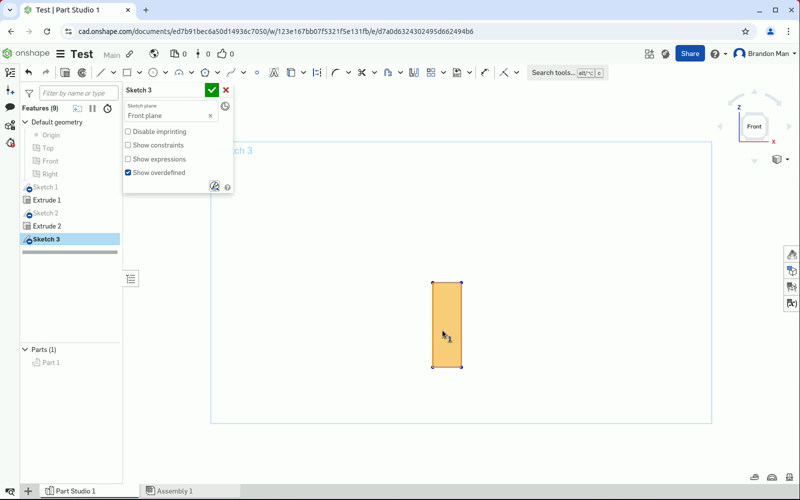
mouse_move(73, 352)
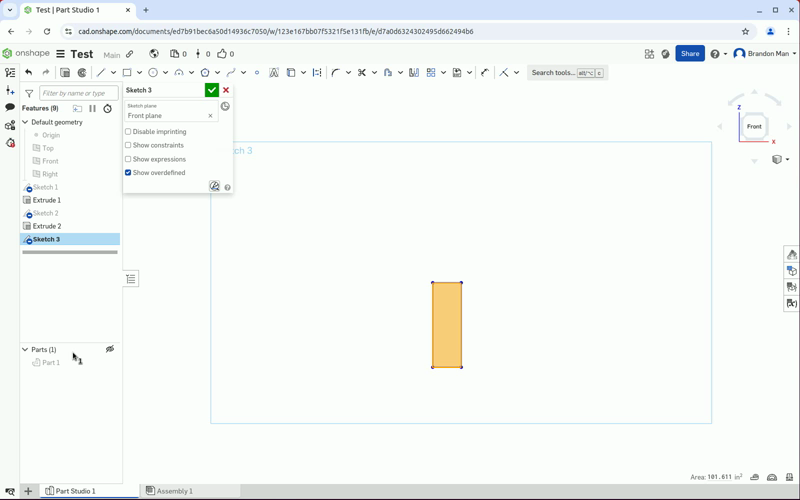
key(shift+y)
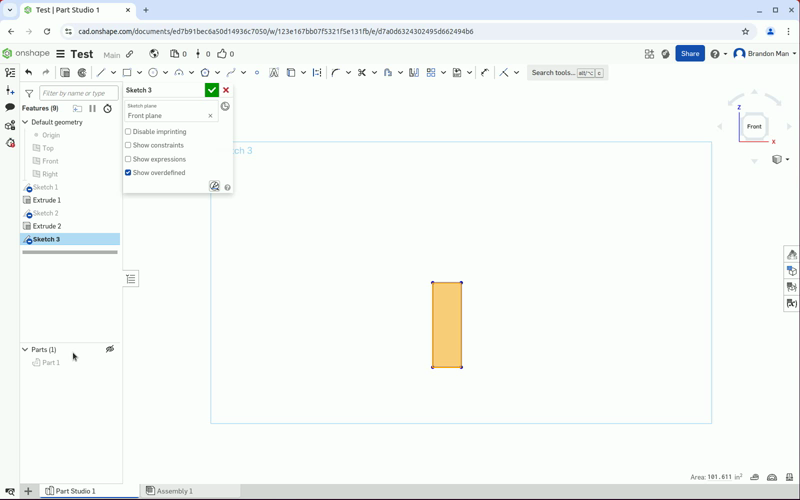
key(shift+e)
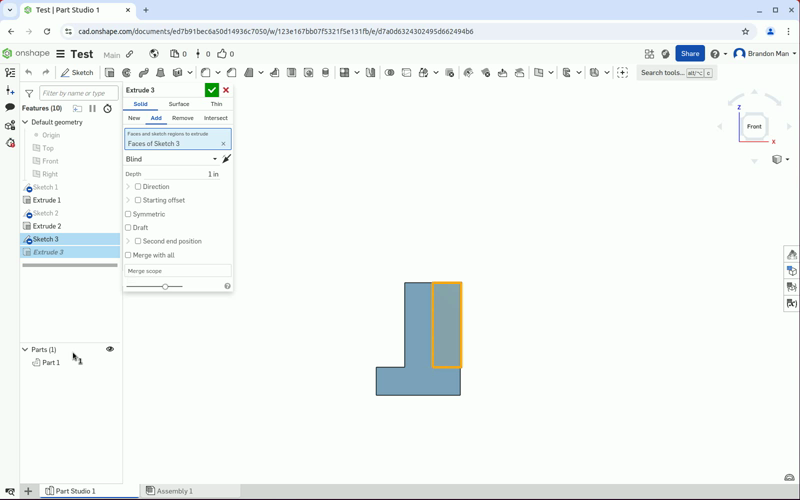
mouse_move(143, 106)
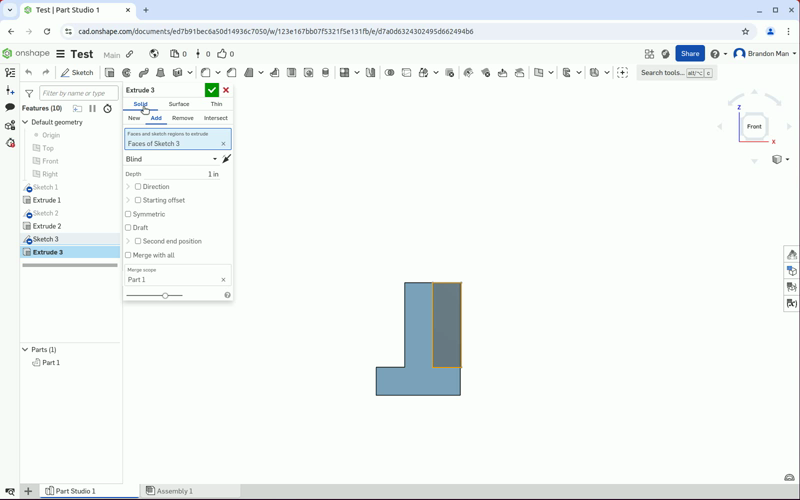
click(143, 106)
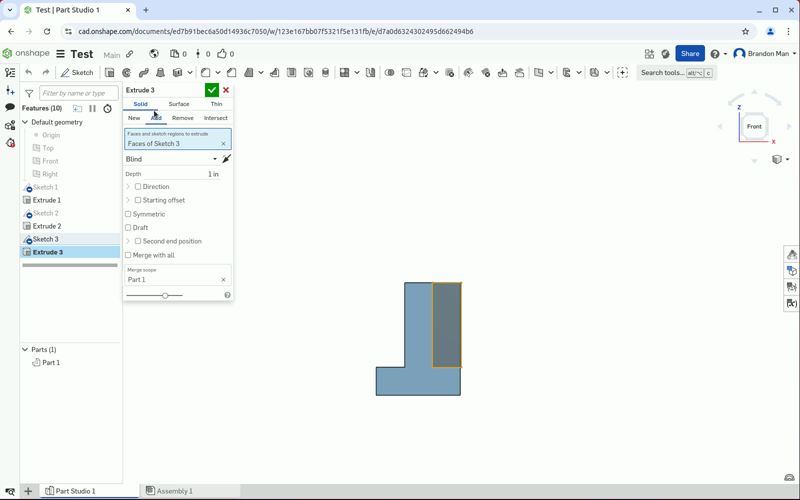
mouse_move(186, 120)
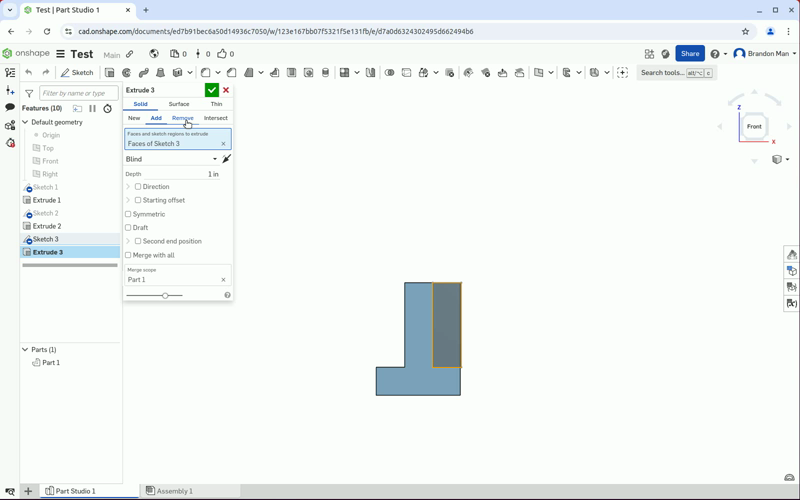
click(186, 120)
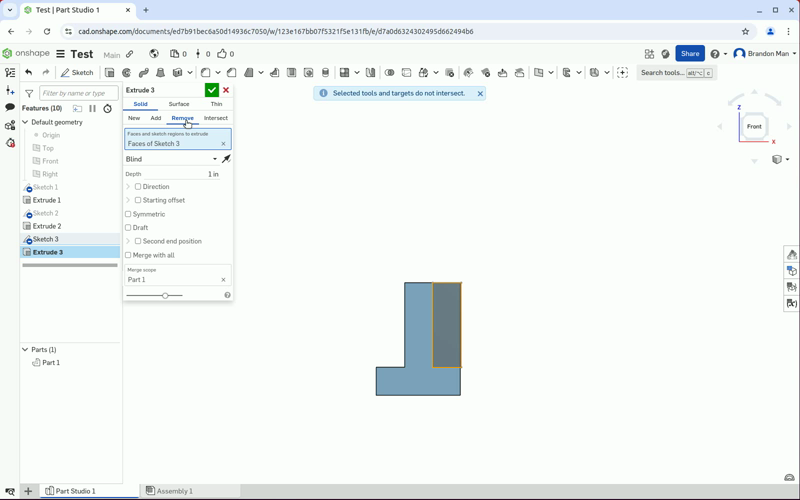
key(tab, 4)
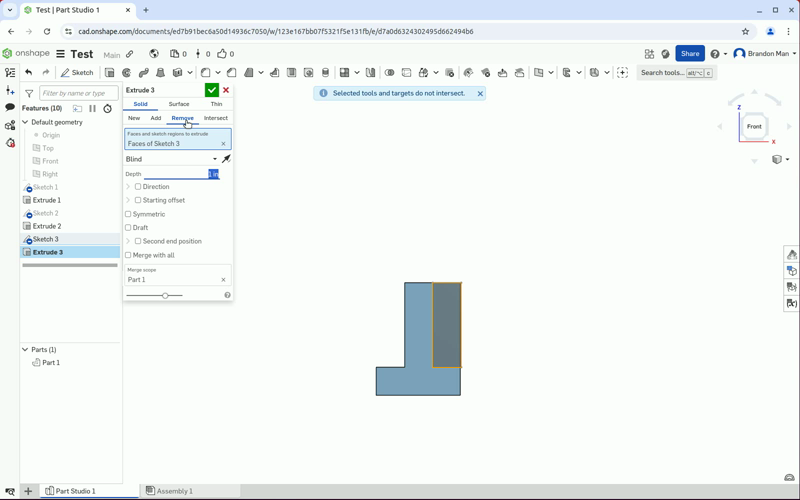
text(-5.777)
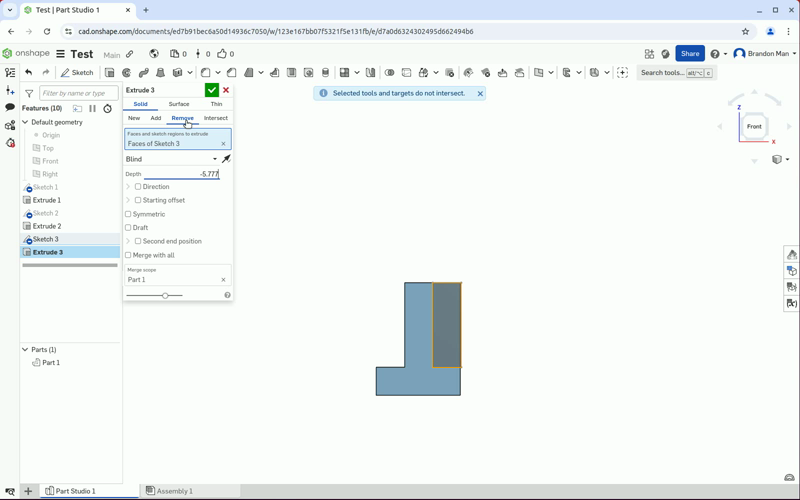
key(tab, 6)
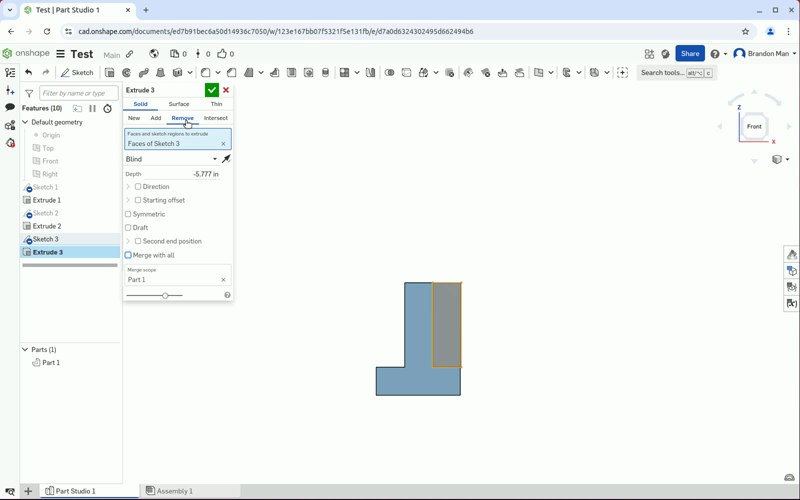
key(space)
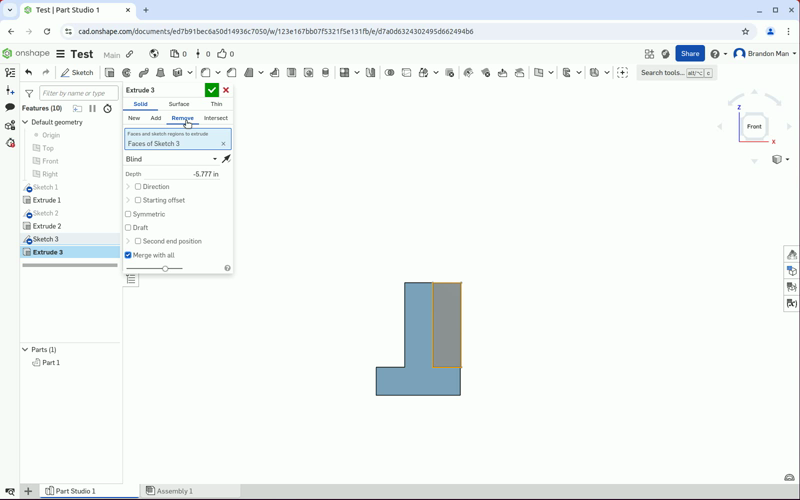
key(enter)
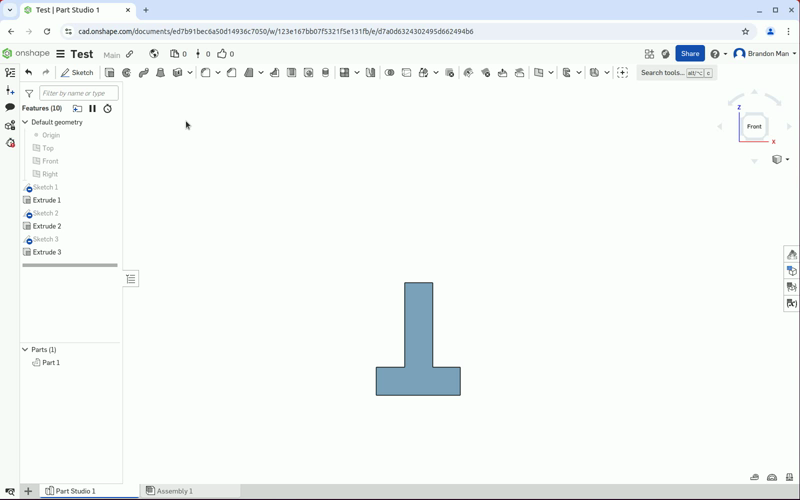
key(shift+h)
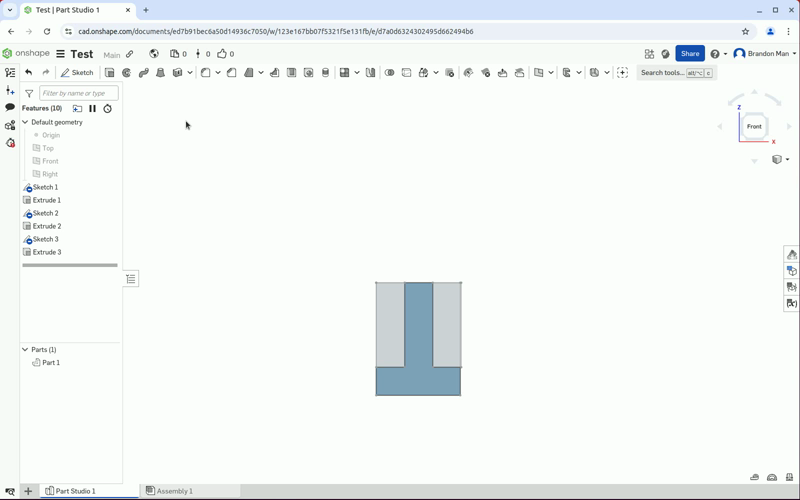
key(shift+h)
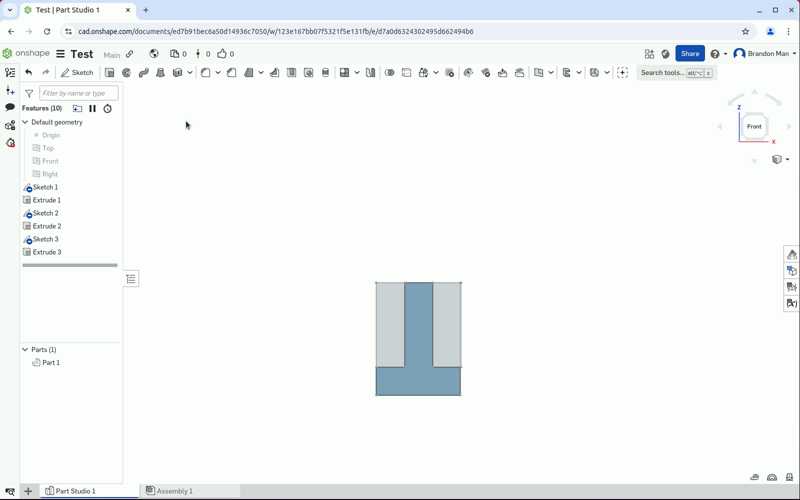
key(shift+7)
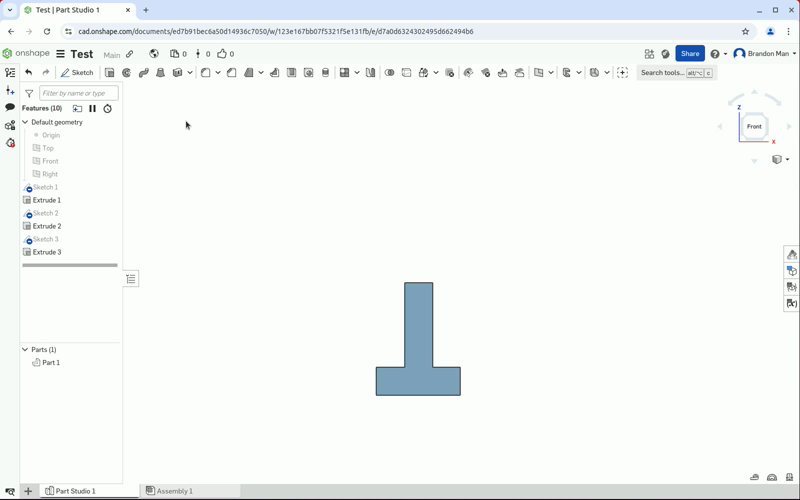
key(left, 2)
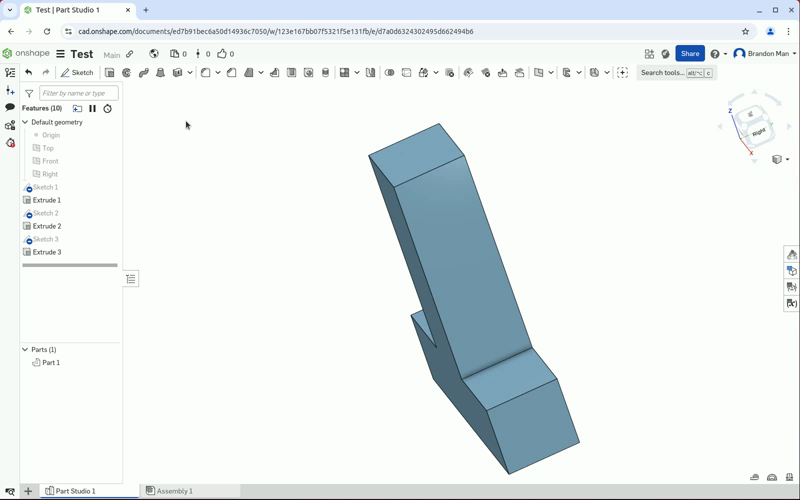
key(down, 2)
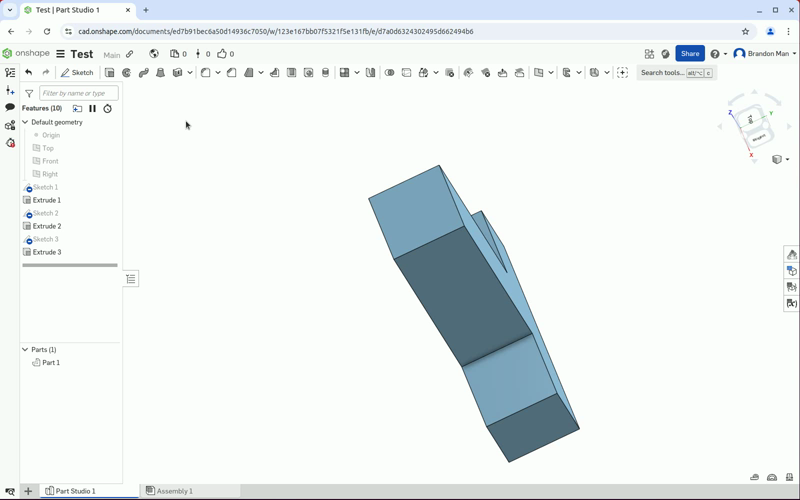
key(up, 2)
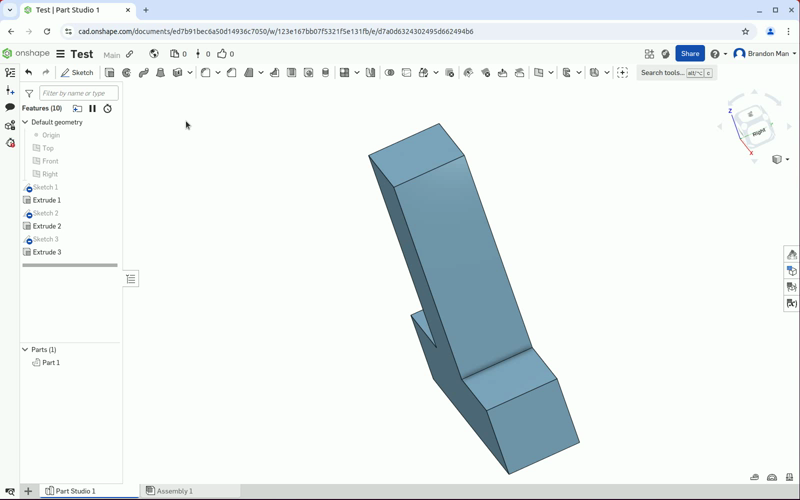
key(right, 2)
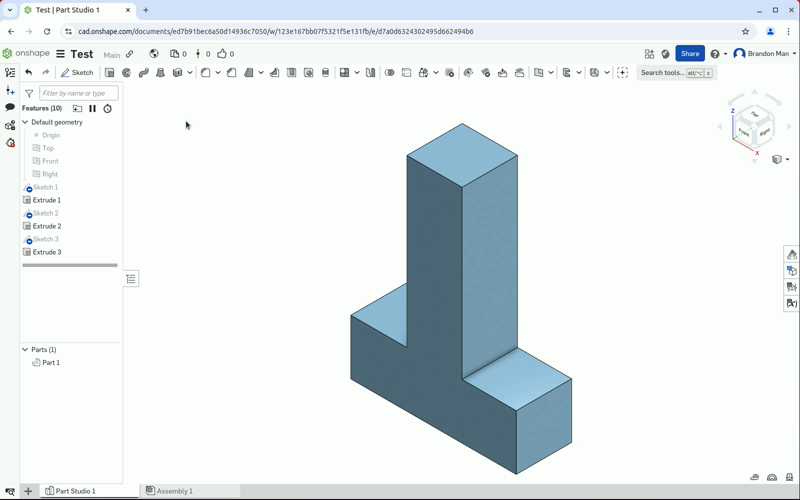
mouse_move(73, 189)
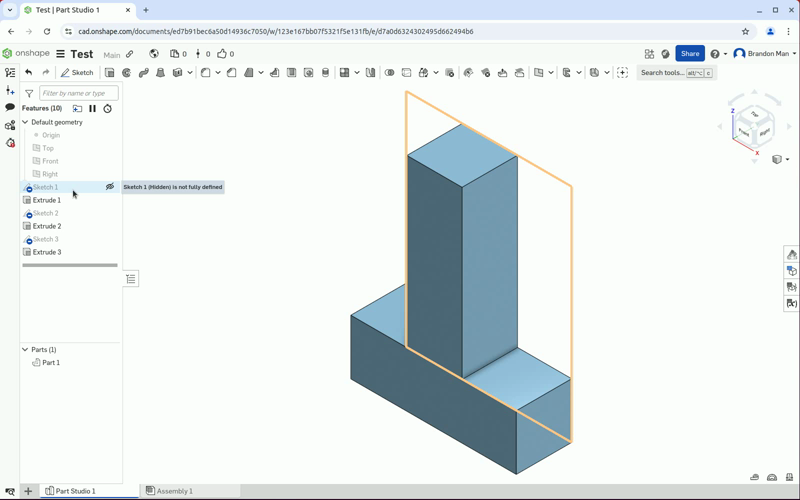
click(73, 189)